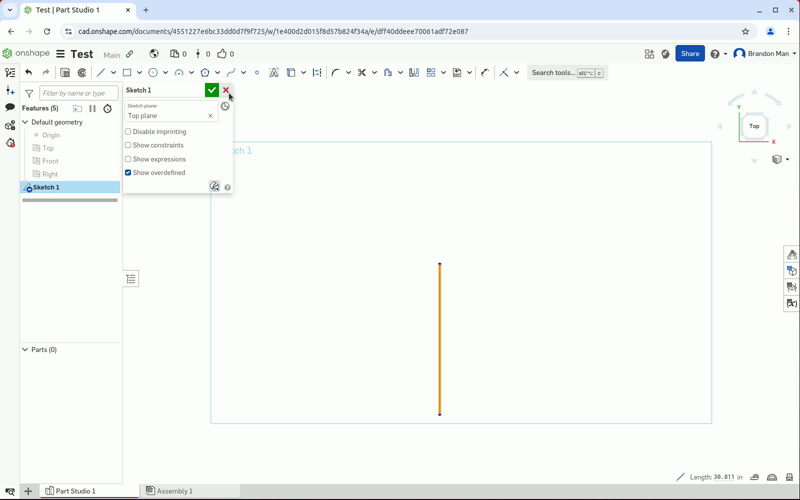
key(shift+h)
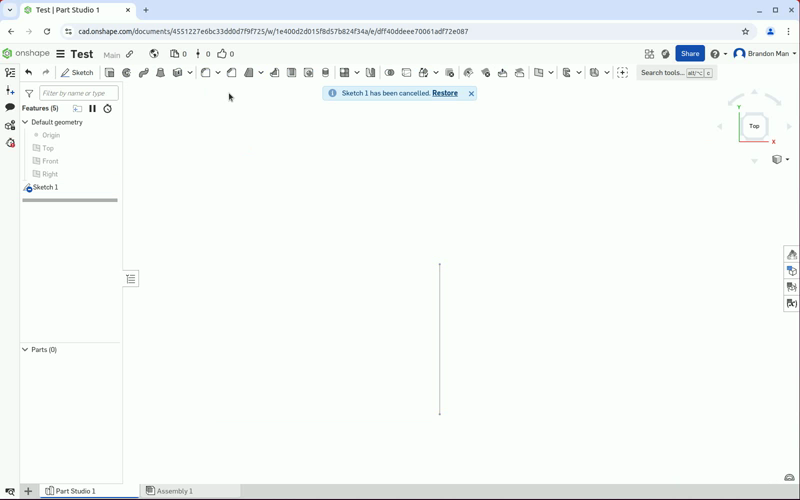
key(shift+s)
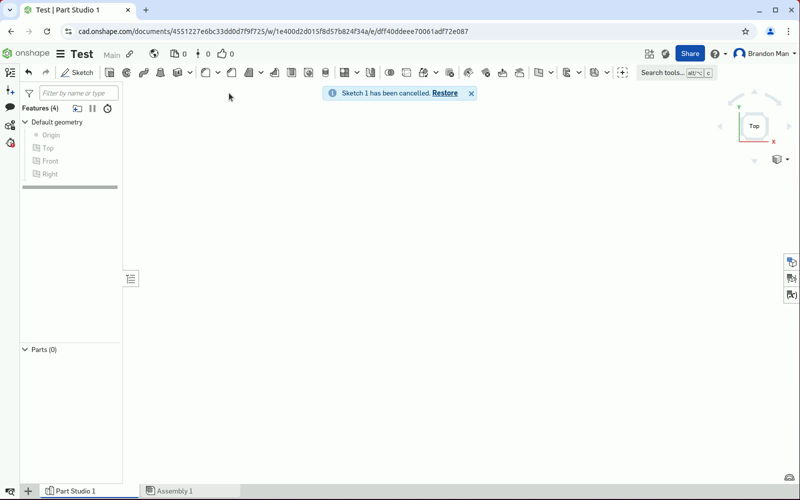
mouse_move(73, 150)
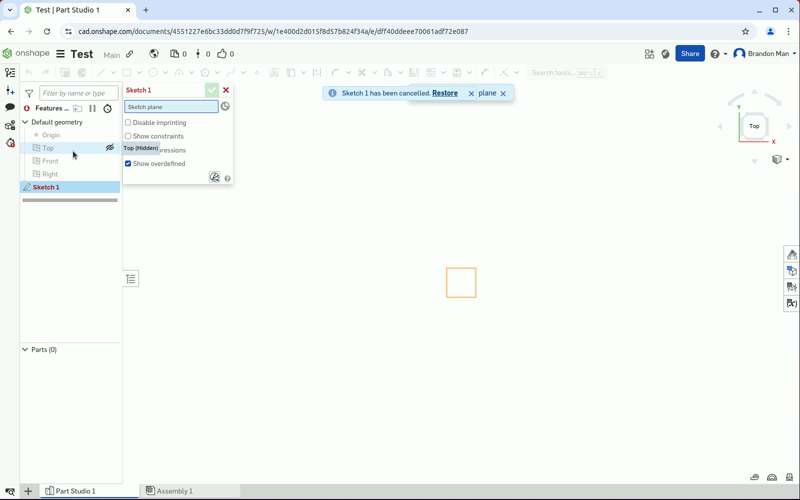
click(73, 150)
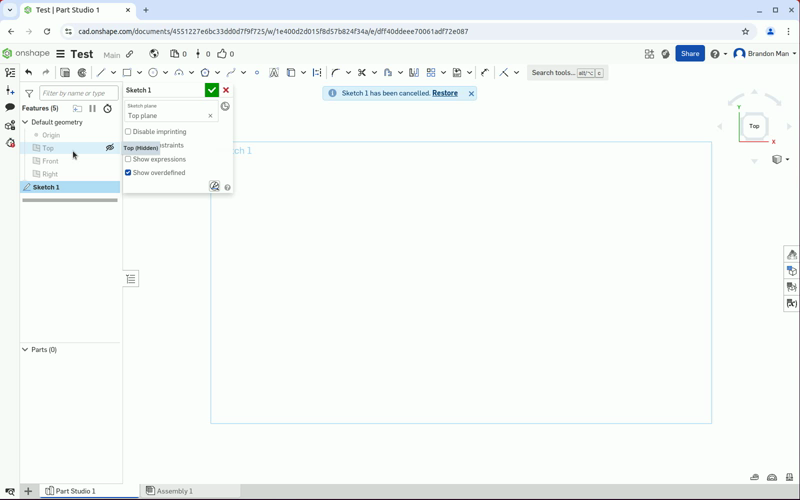
mouse_move(73, 352)
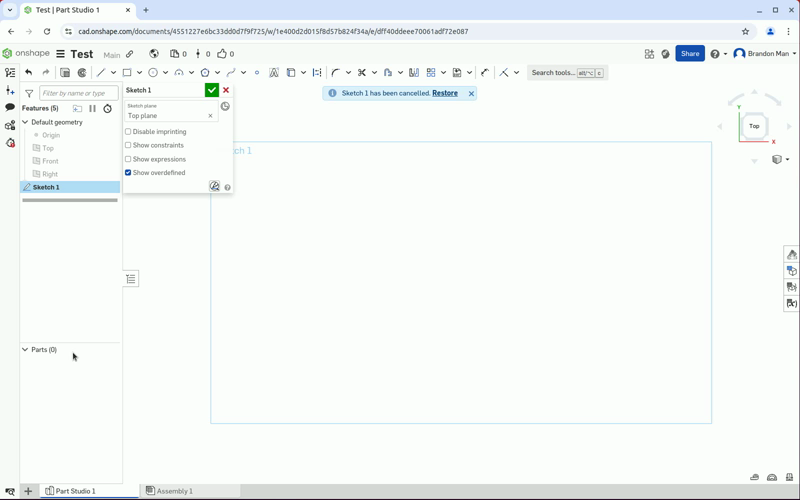
key(y)
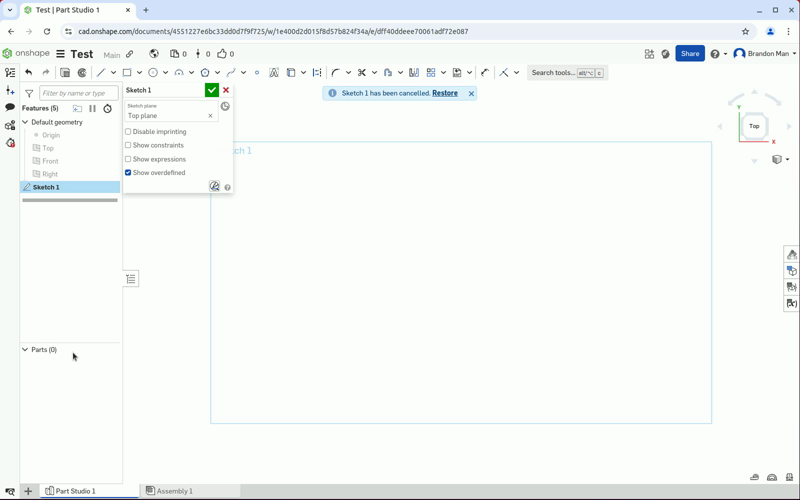
key(l)
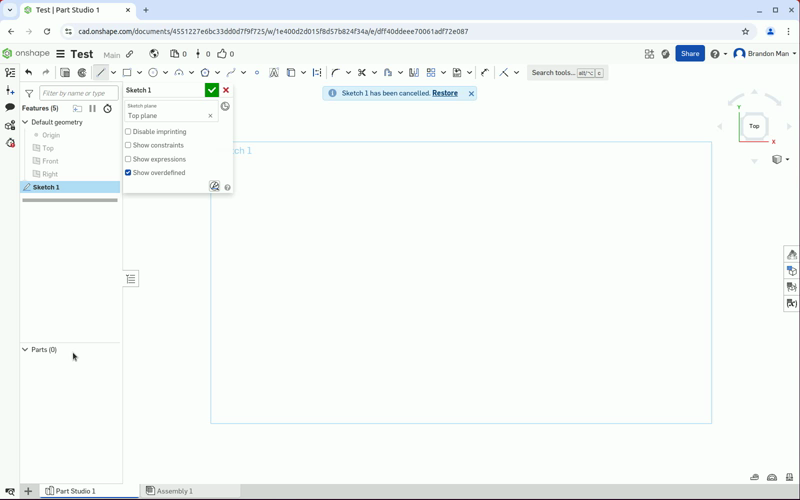
key_down(shift)
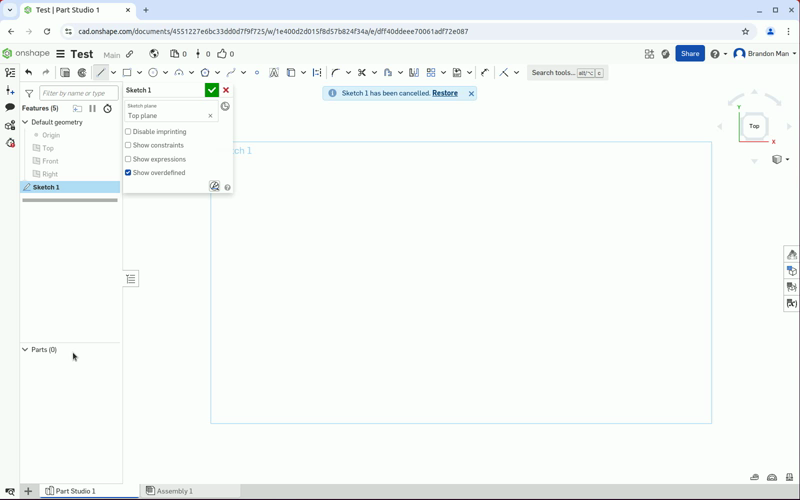
mouse_move(382, 395)
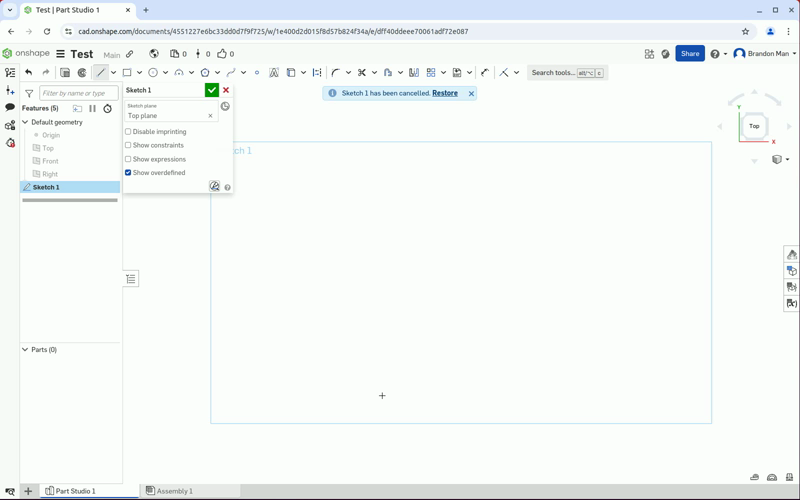
click(382, 395)
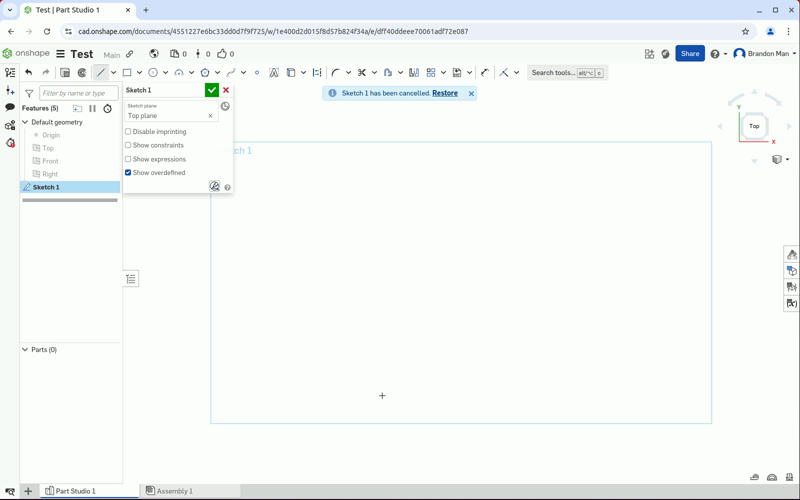
key_up(shift)
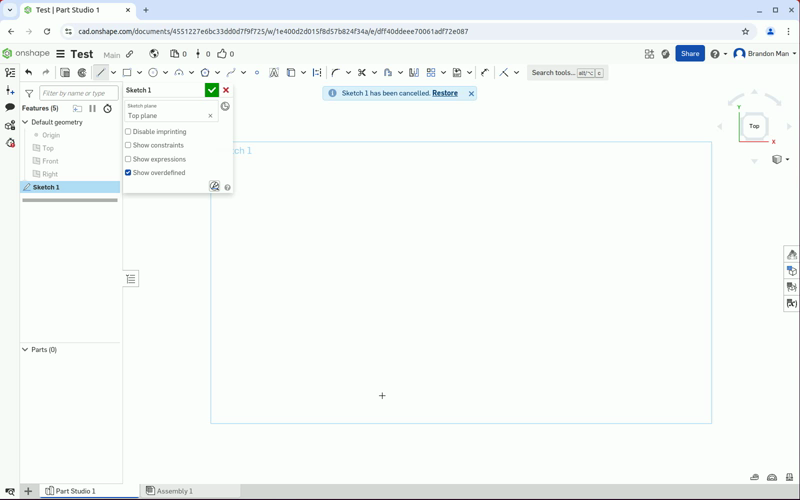
key_down(shift)
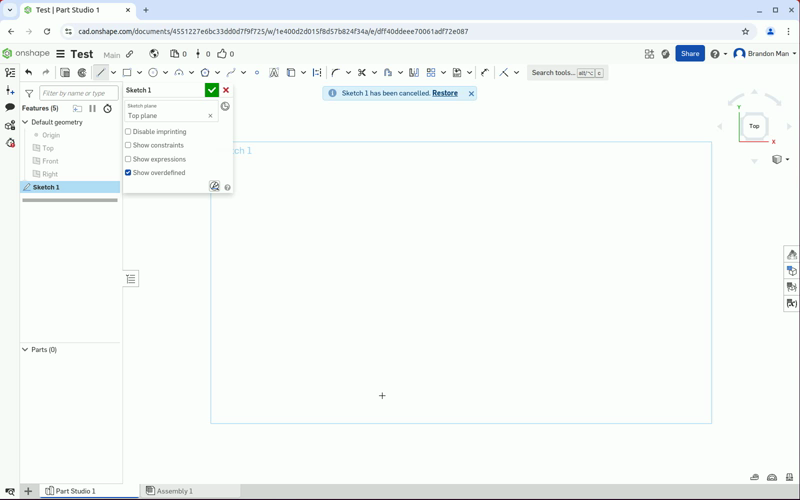
mouse_move(555, 395)
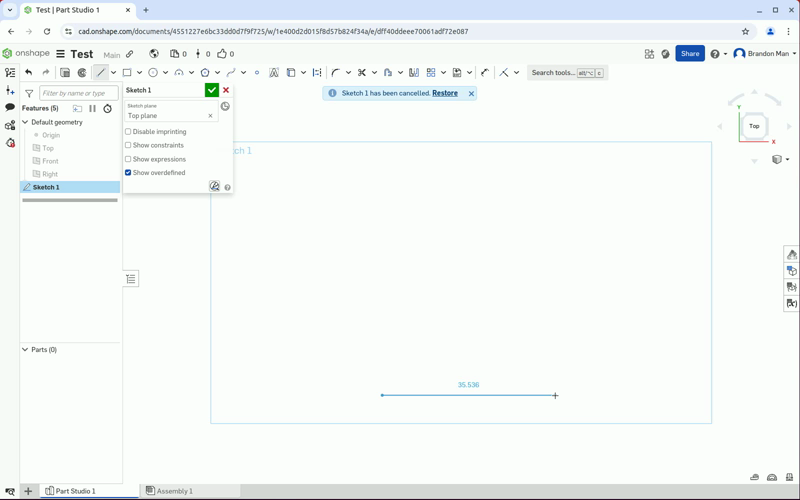
click(555, 395)
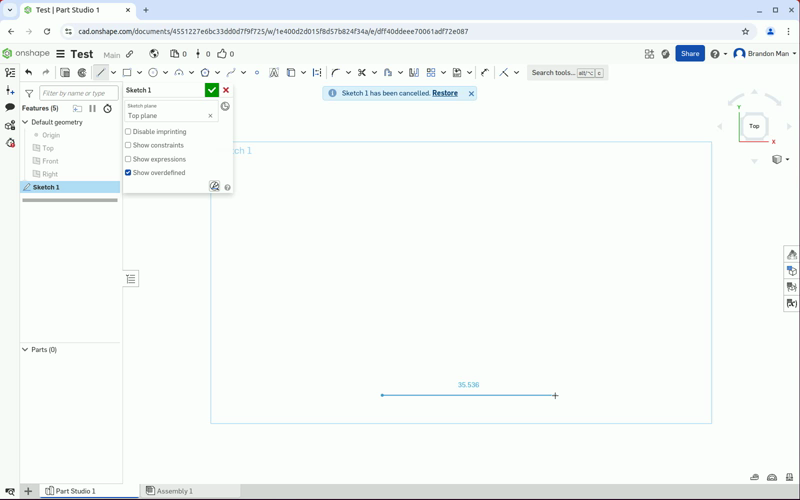
key_up(shift)
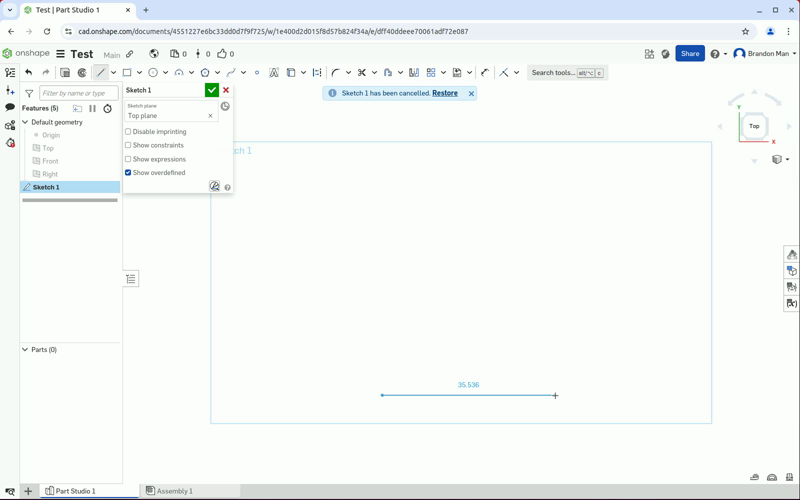
key_down(shift)
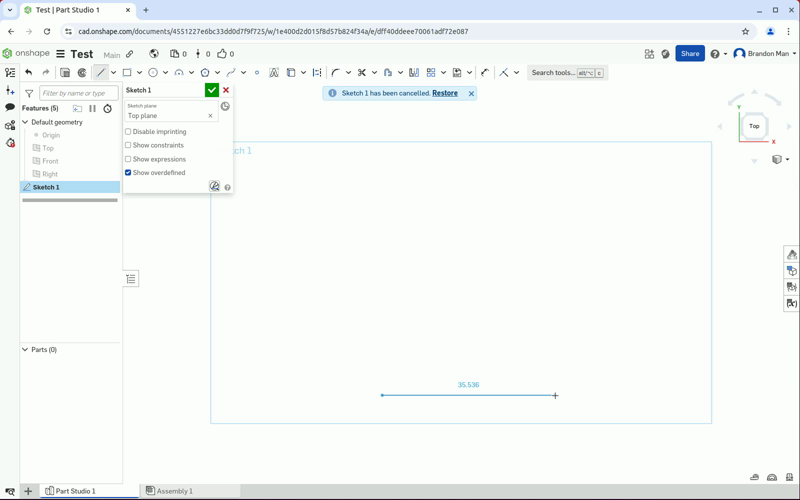
mouse_move(555, 222)
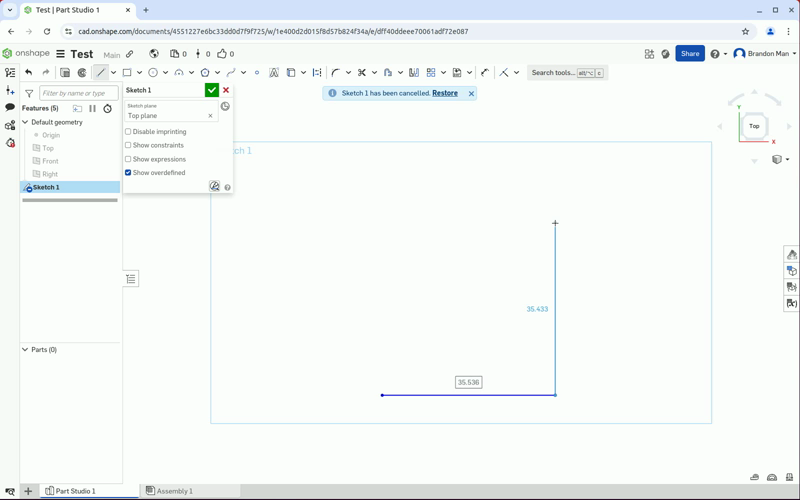
click(555, 222)
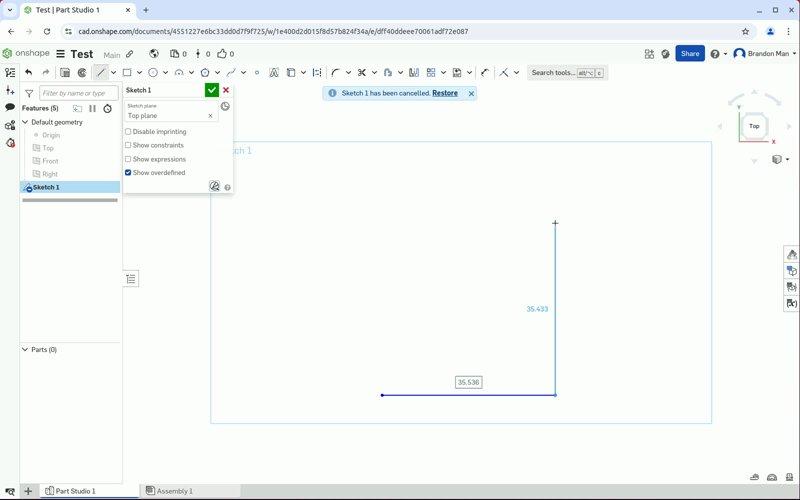
key_up(shift)
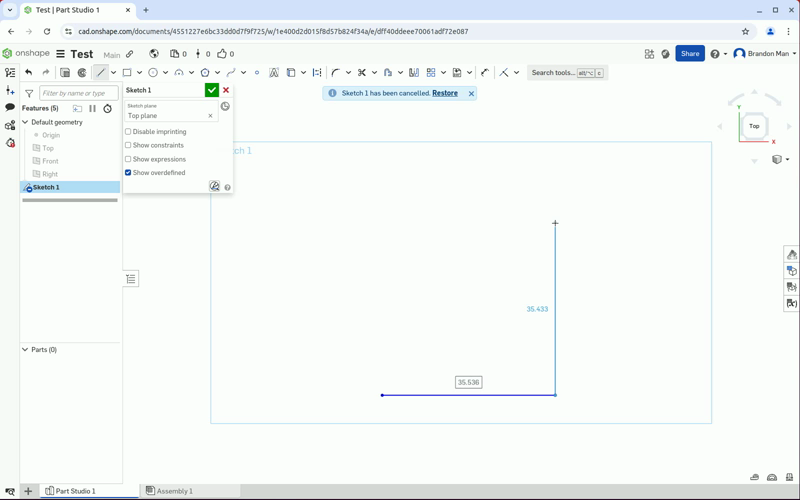
key_down(shift)
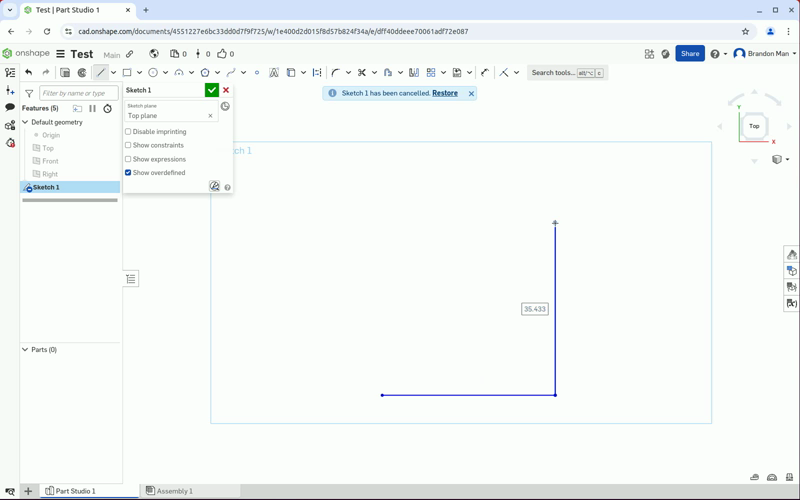
mouse_move(382, 222)
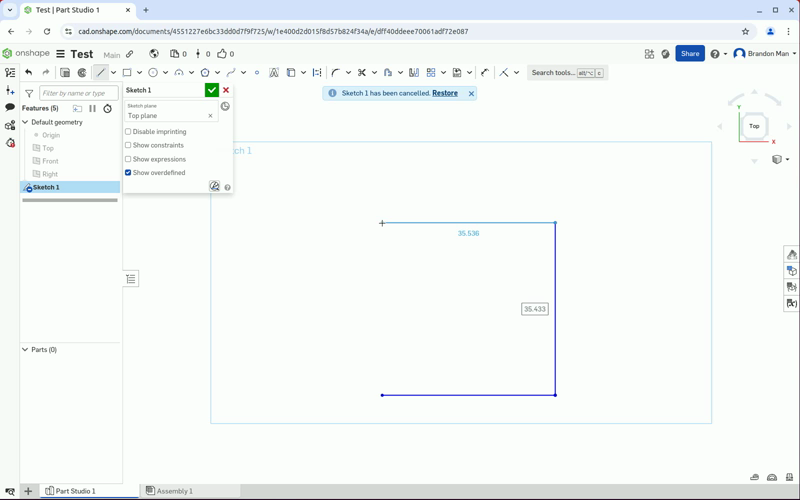
click(382, 222)
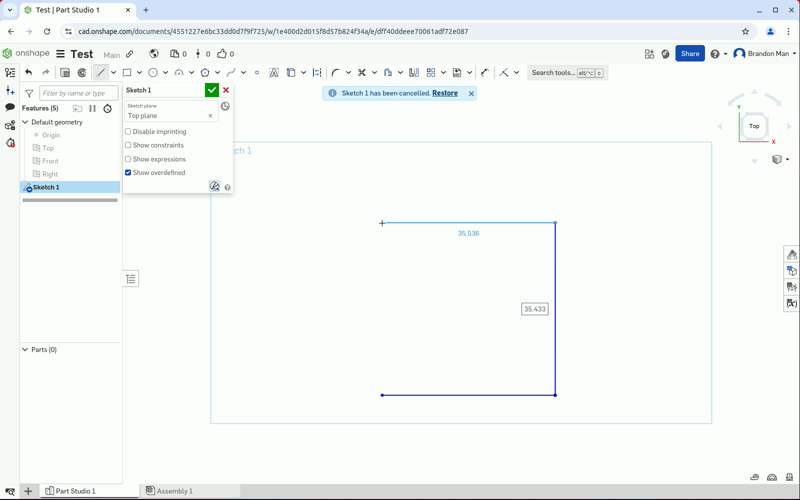
key_up(shift)
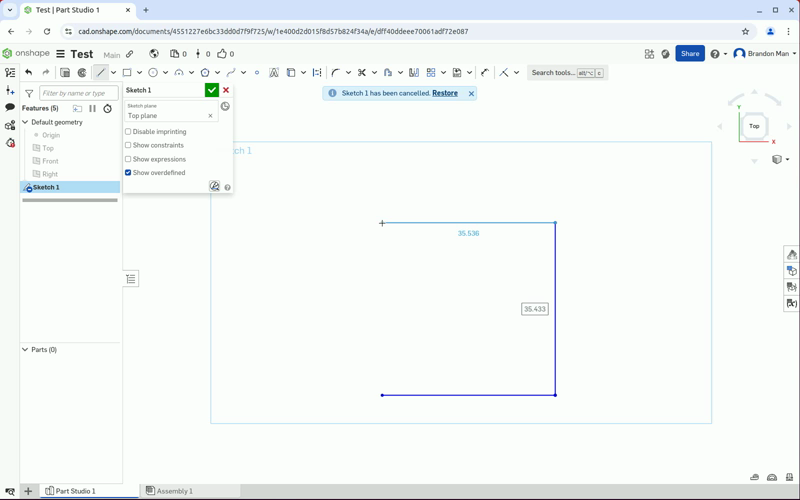
key_down(shift)
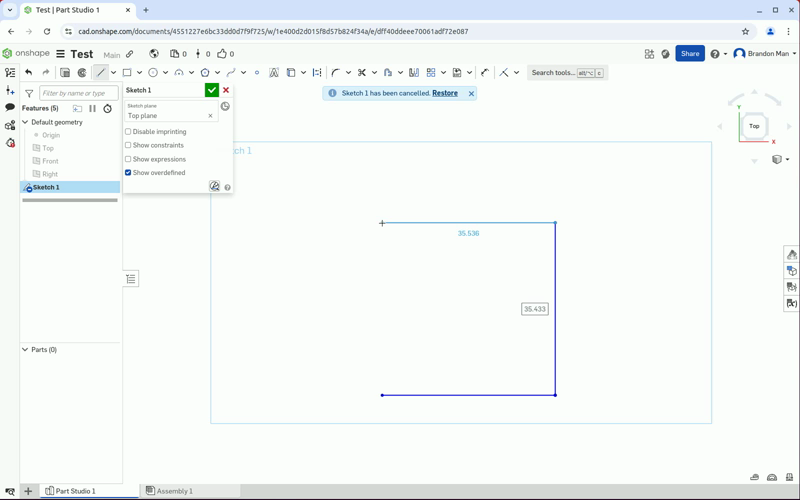
mouse_move(382, 395)
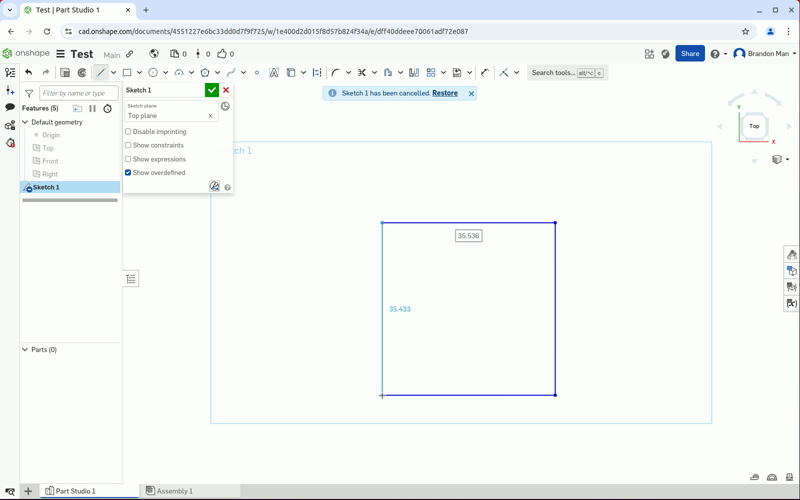
key_up(shift)
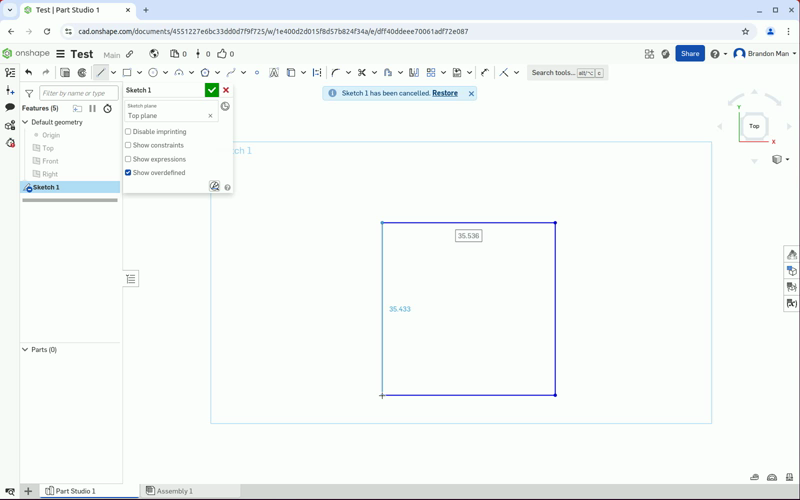
click(382, 395)
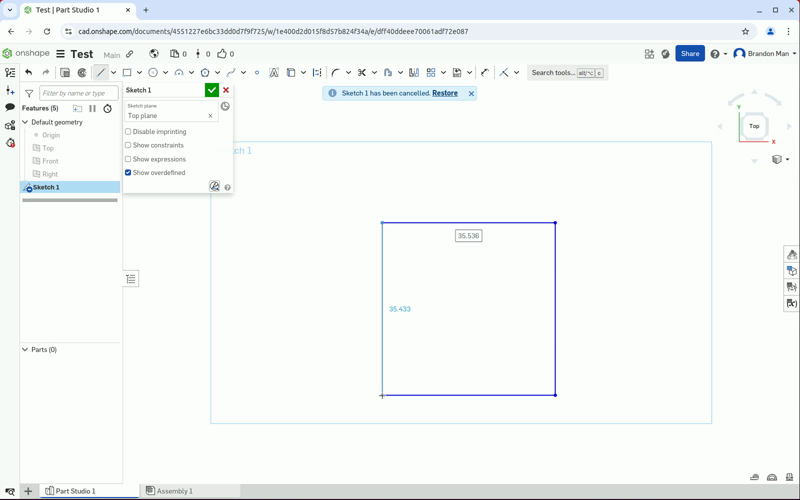
key(esc)
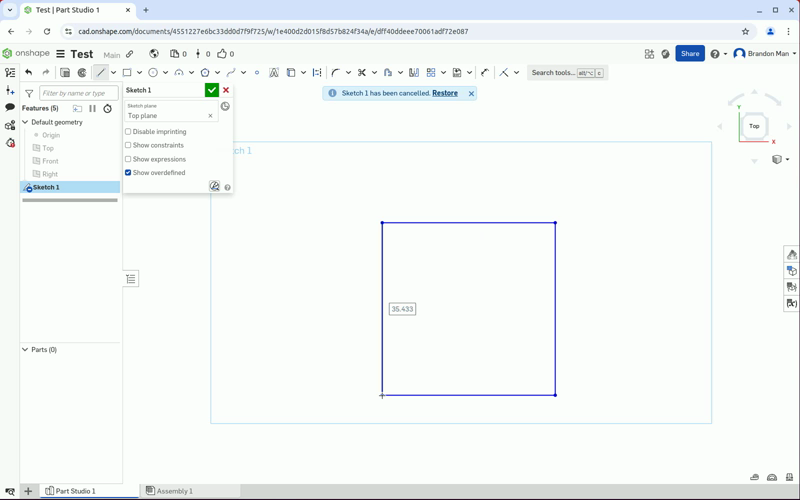
mouse_move(509, 348)
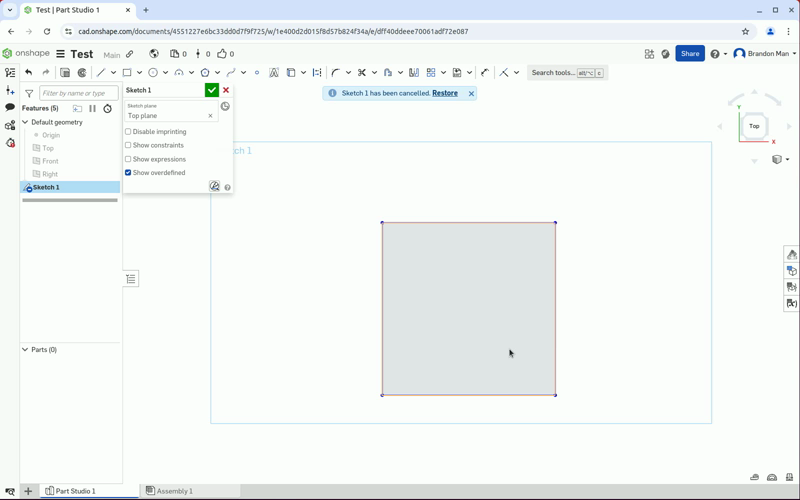
click(509, 348)
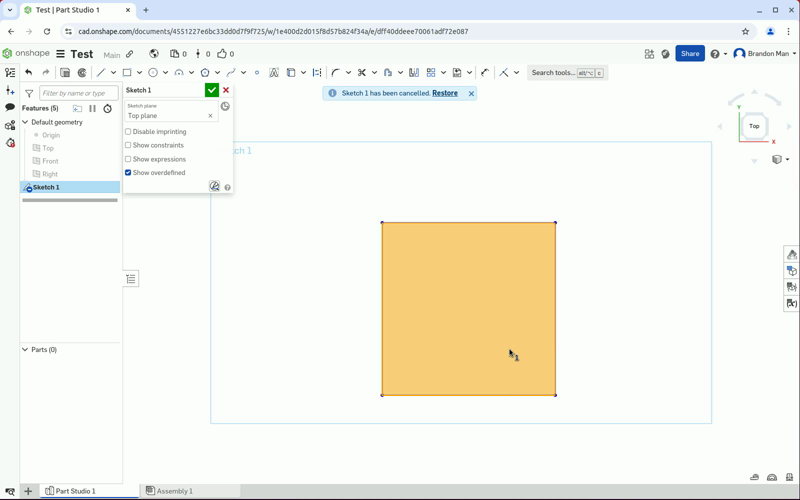
mouse_move(73, 352)
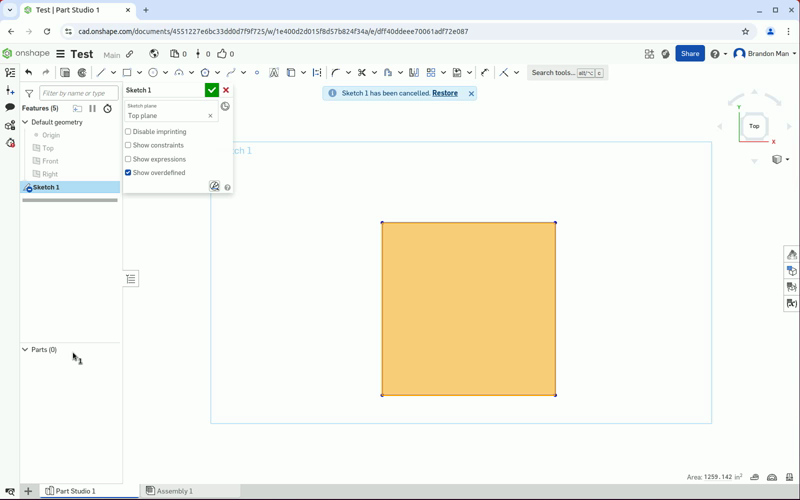
key(shift+y)
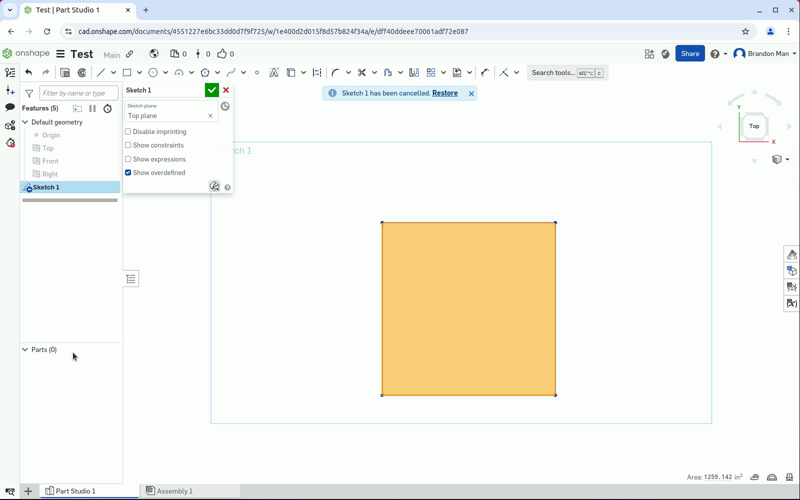
key(shift+e)
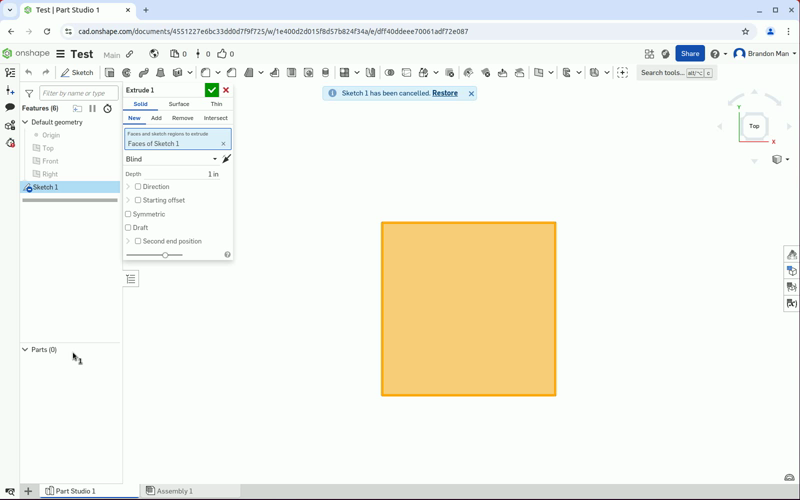
mouse_move(143, 106)
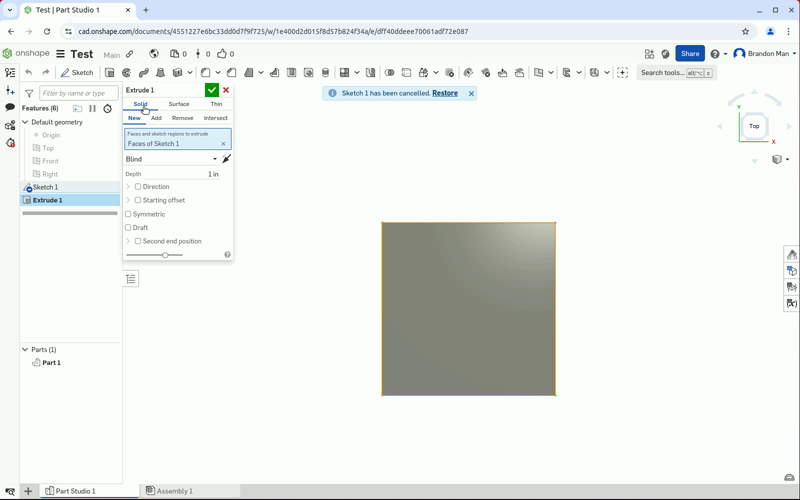
click(143, 106)
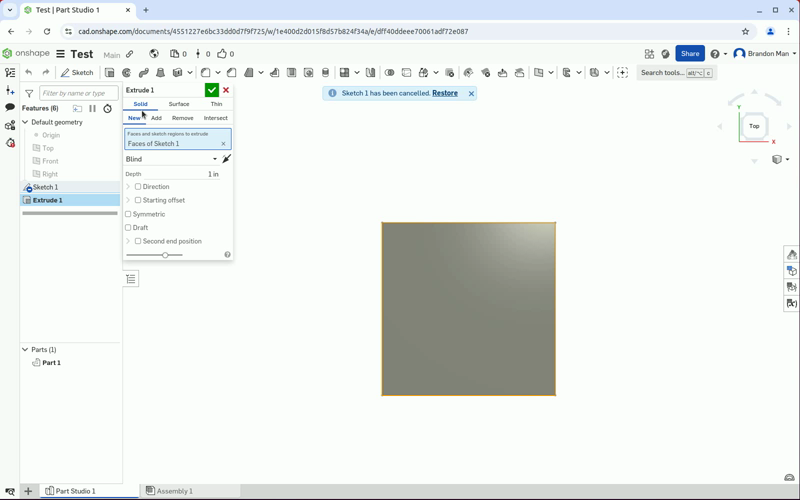
mouse_move(137, 120)
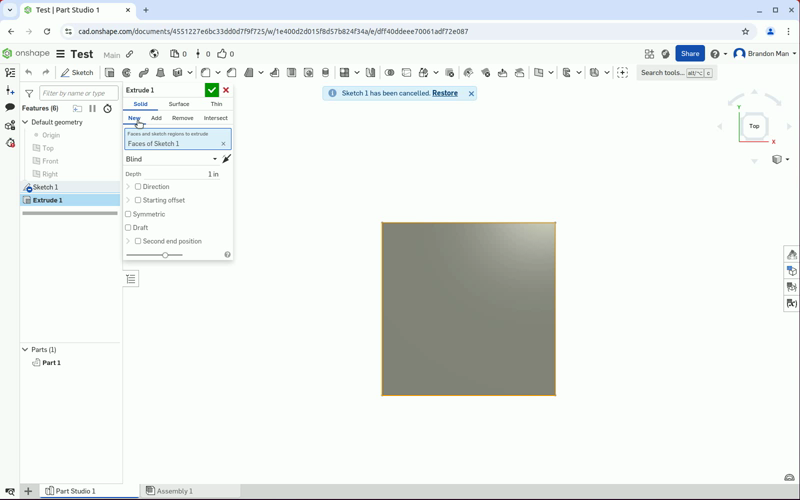
click(137, 120)
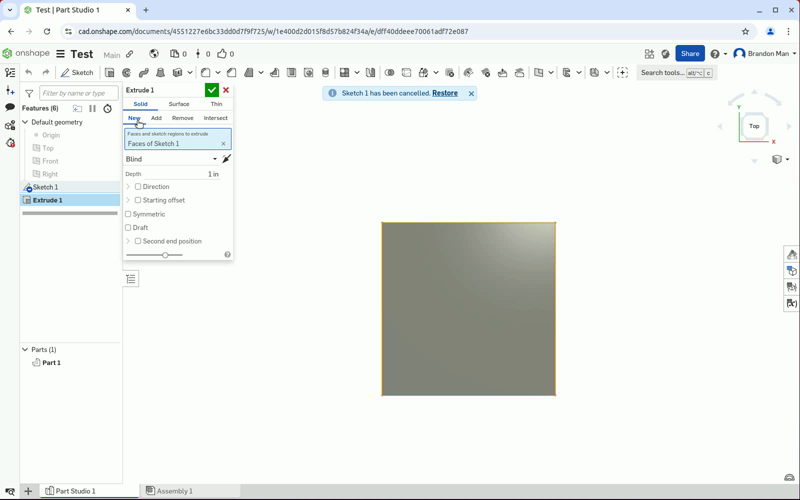
key(tab, 4)
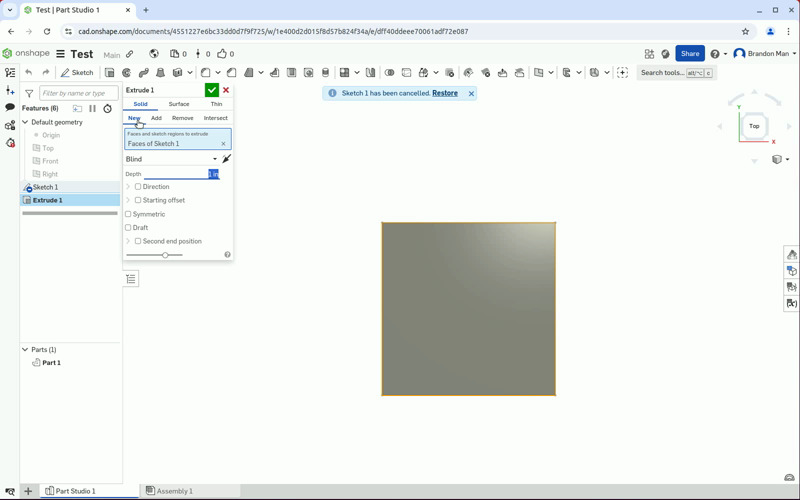
text(-17.813)
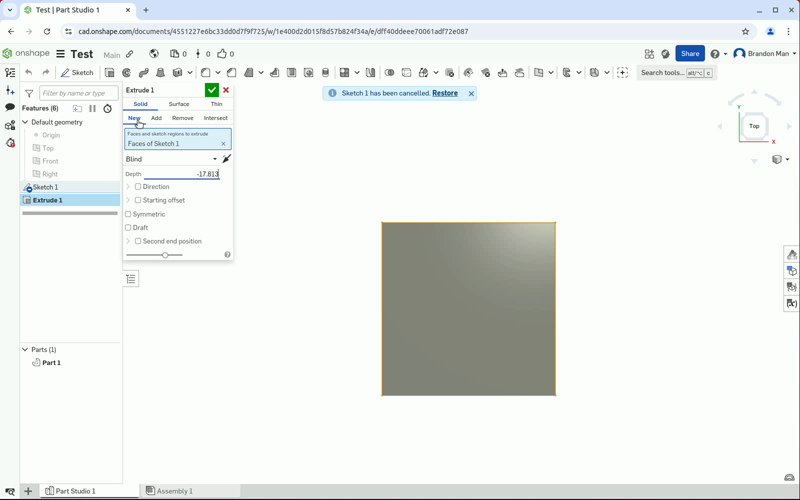
key(enter)
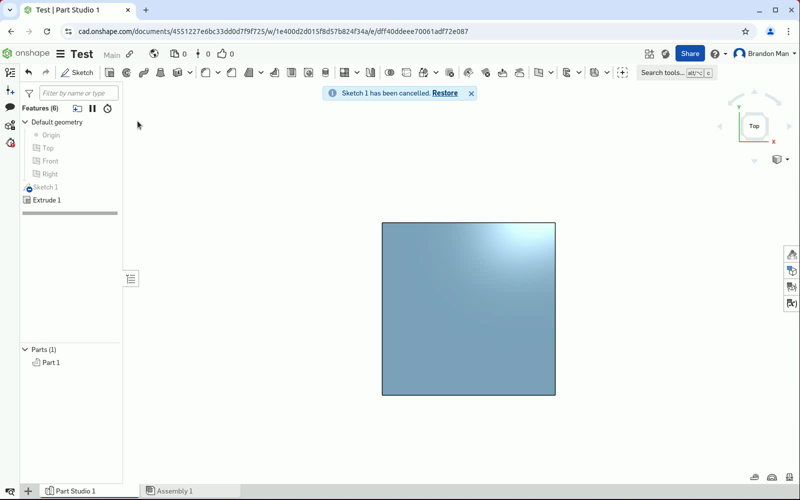
key(shift+h)
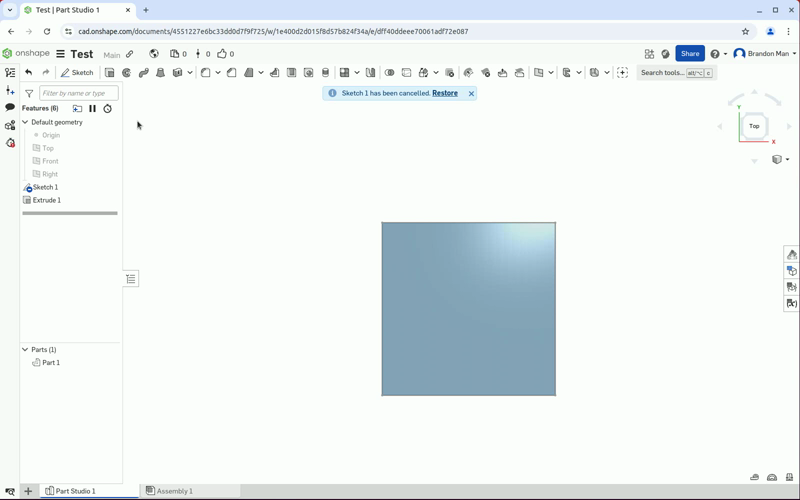
key(shift+h)
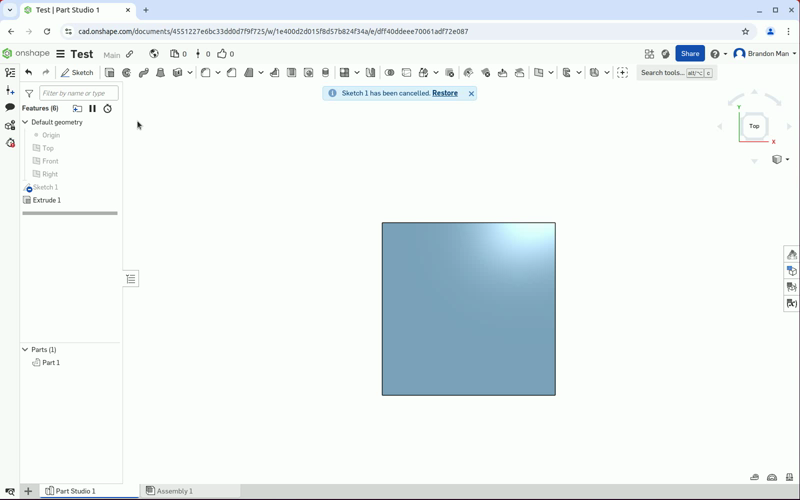
mouse_move(73, 189)
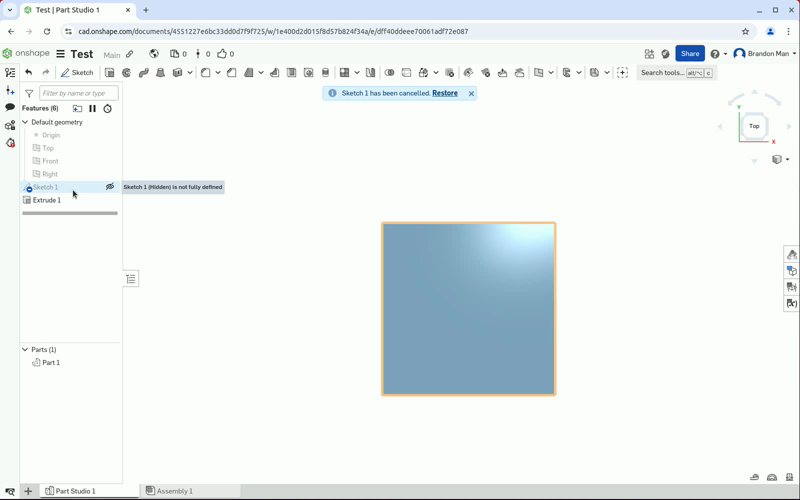
click(73, 189)
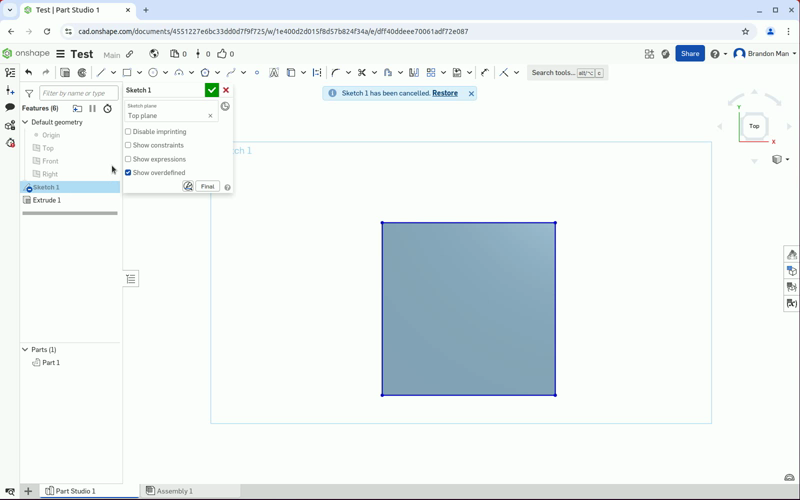
mouse_move(229, 92)
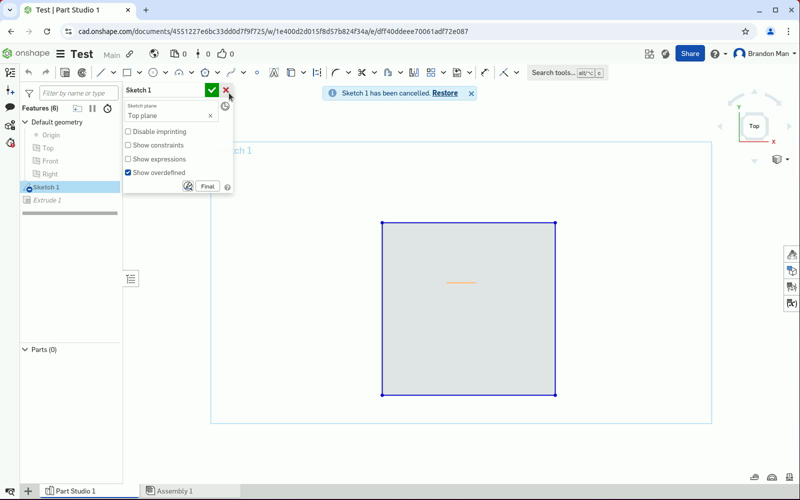
click(229, 92)
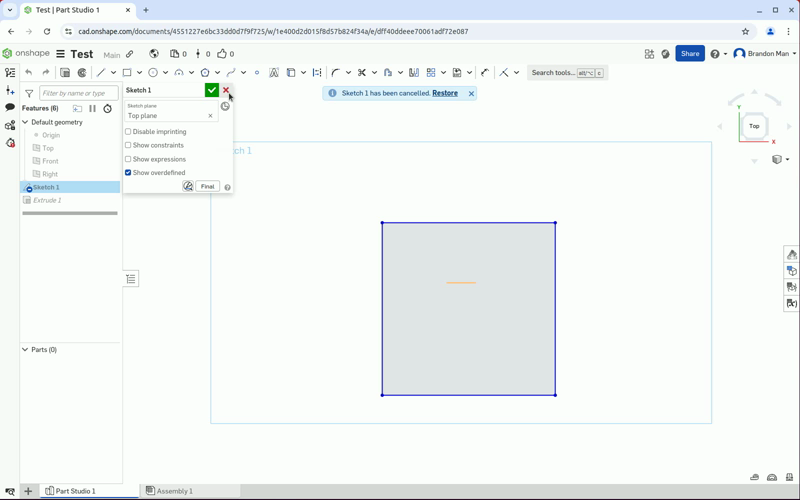
key(shift+s)
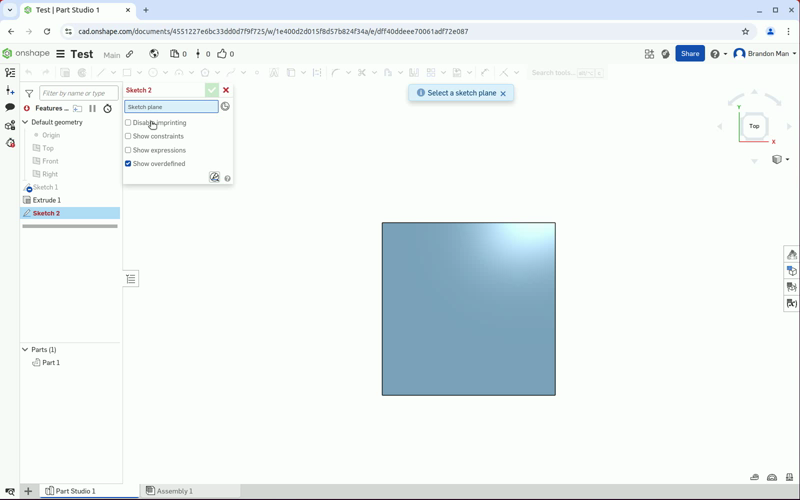
mouse_move(73, 150)
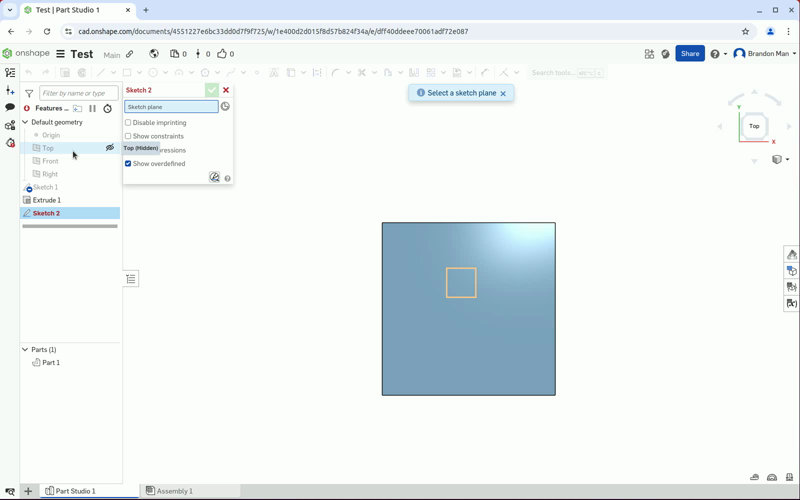
click(73, 150)
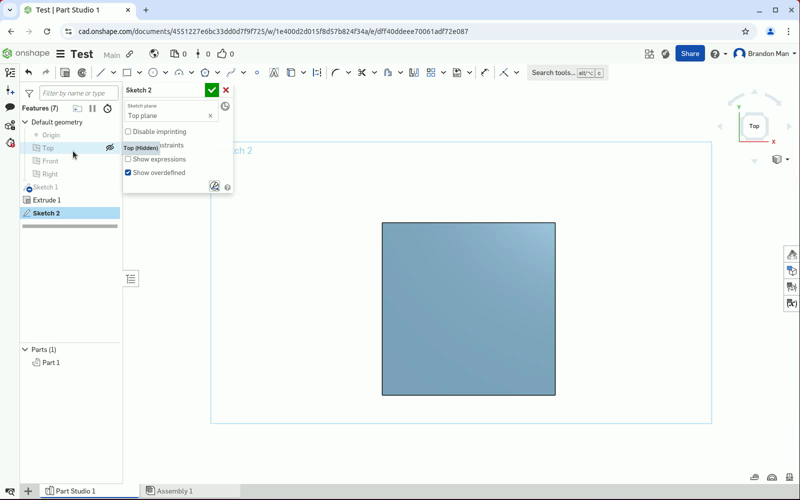
mouse_move(73, 352)
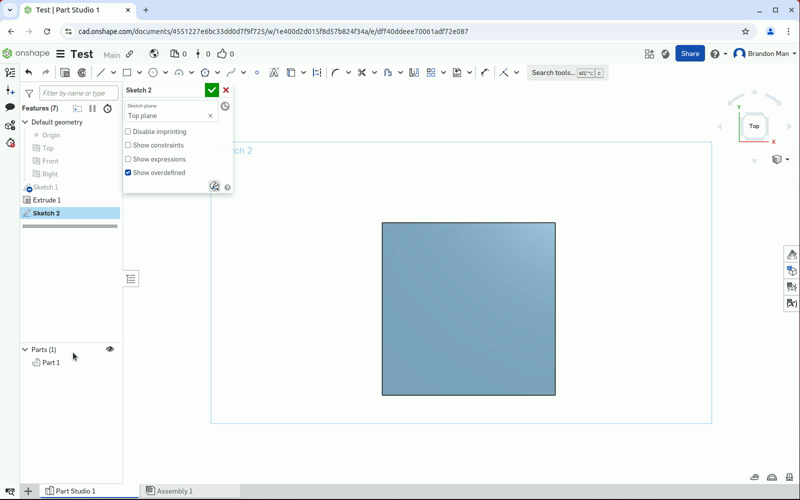
key(y)
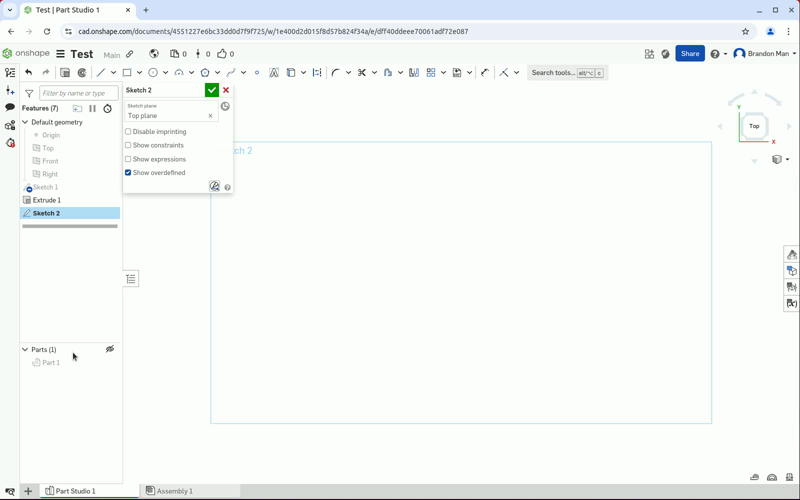
key(l)
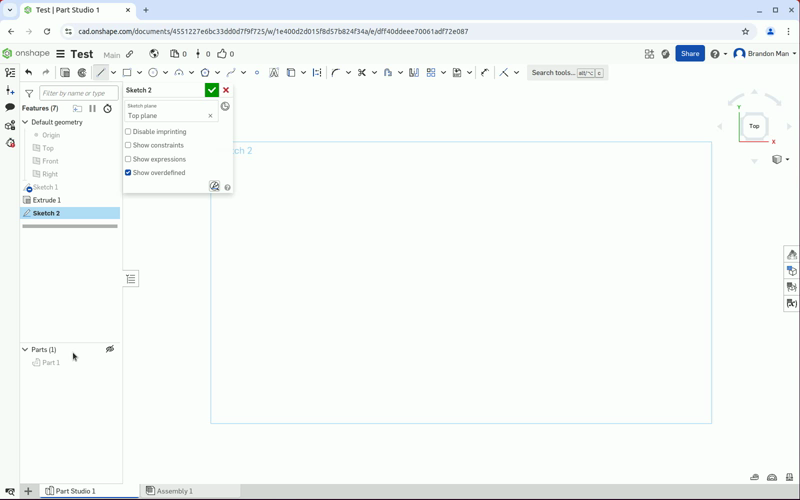
key_down(shift)
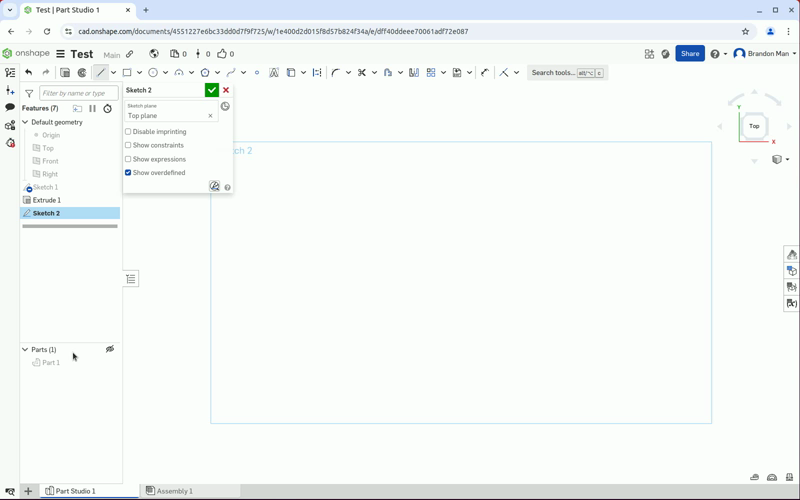
mouse_move(379, 307)
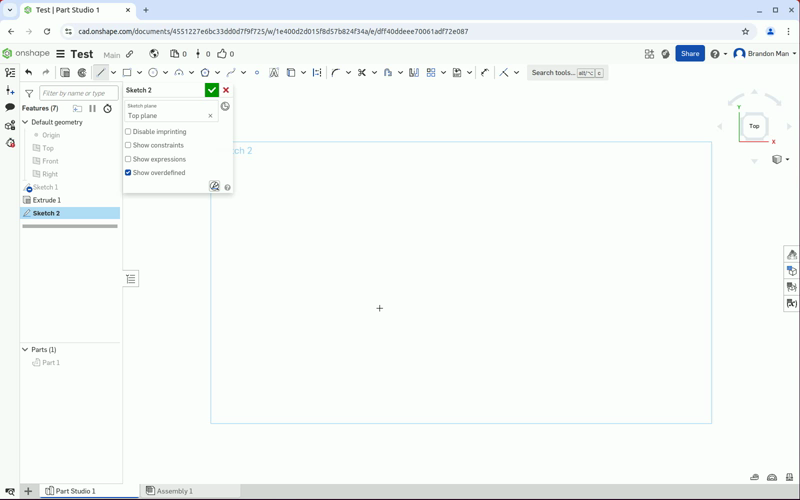
click(379, 307)
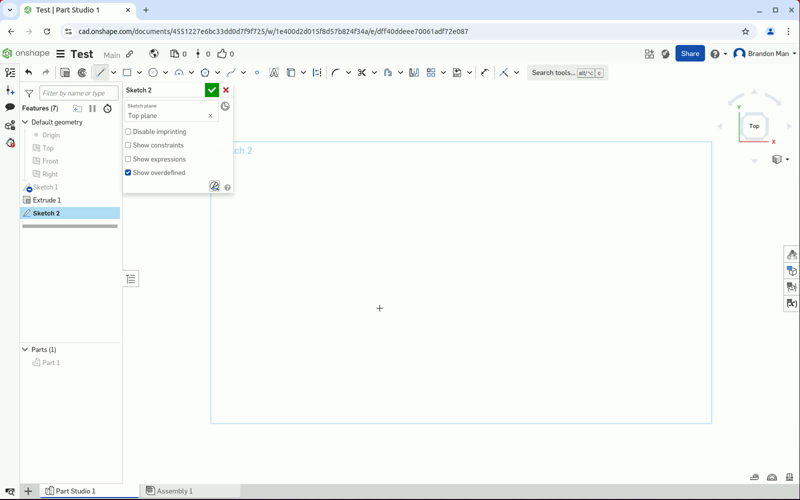
key_up(shift)
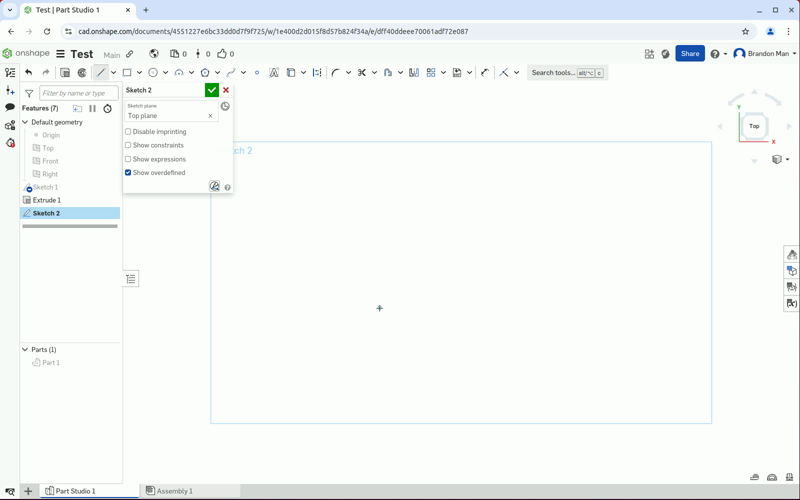
key_down(shift)
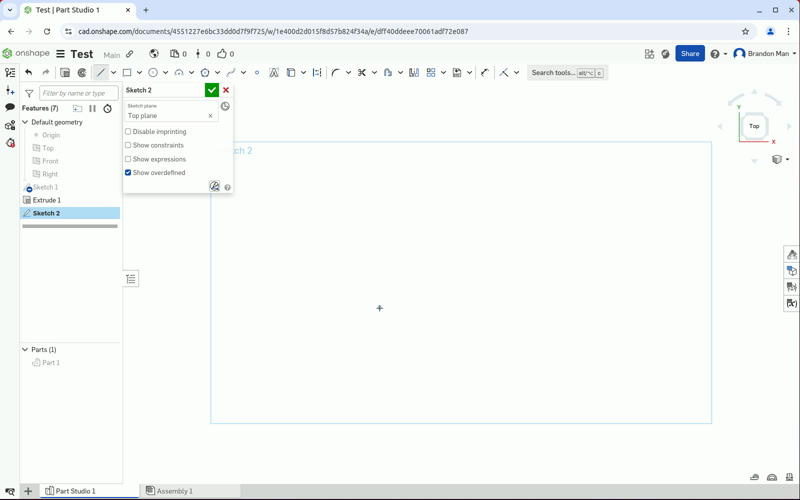
mouse_move(557, 307)
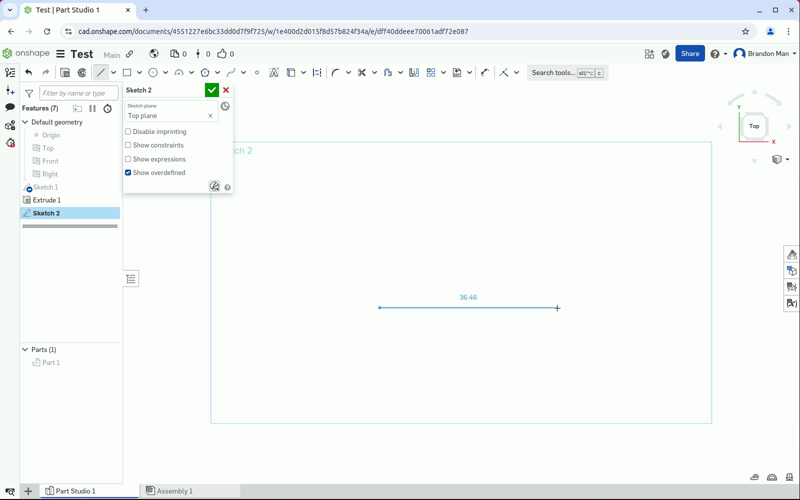
click(557, 307)
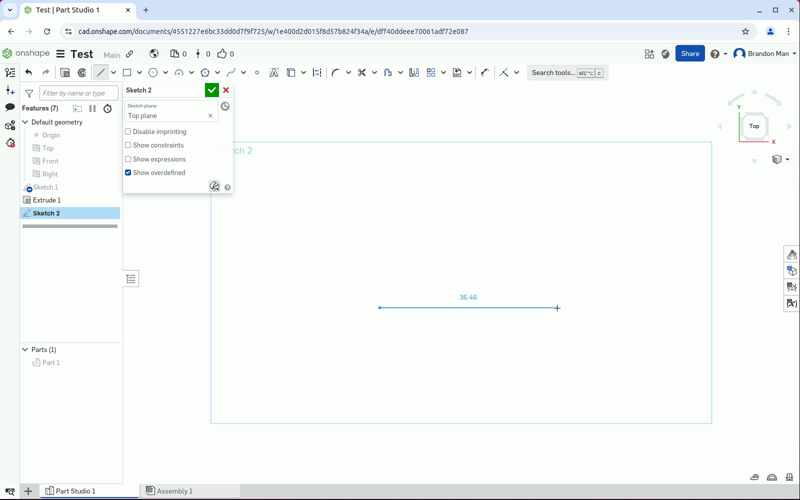
key_up(shift)
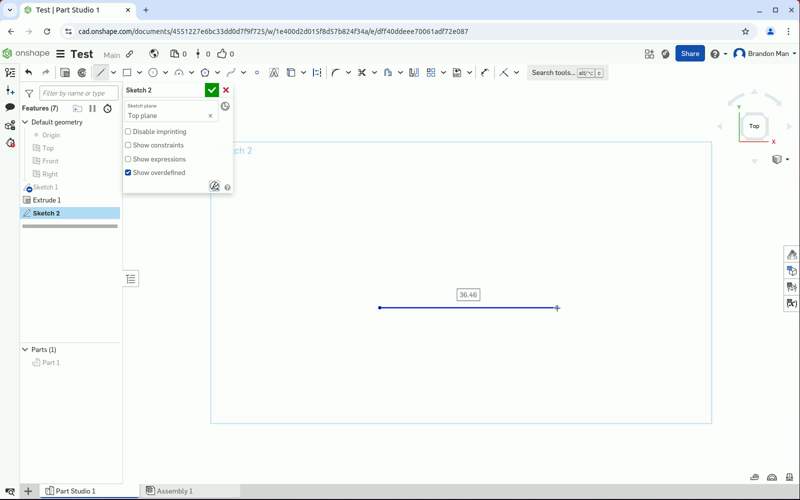
key_down(shift)
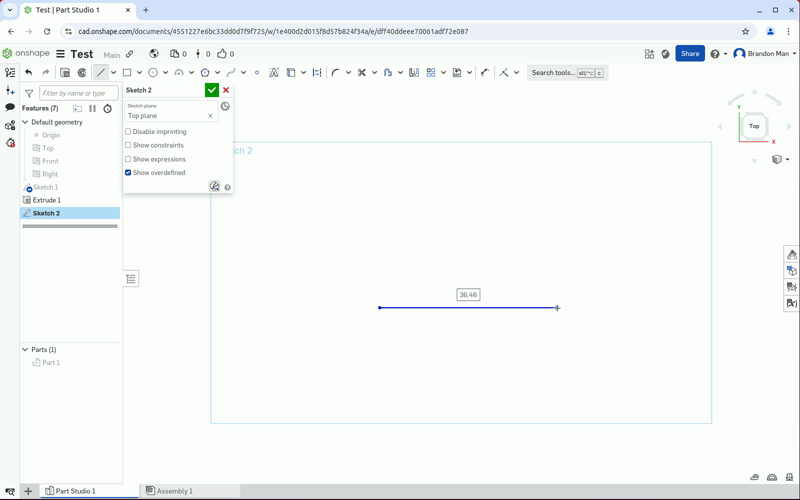
mouse_move(557, 221)
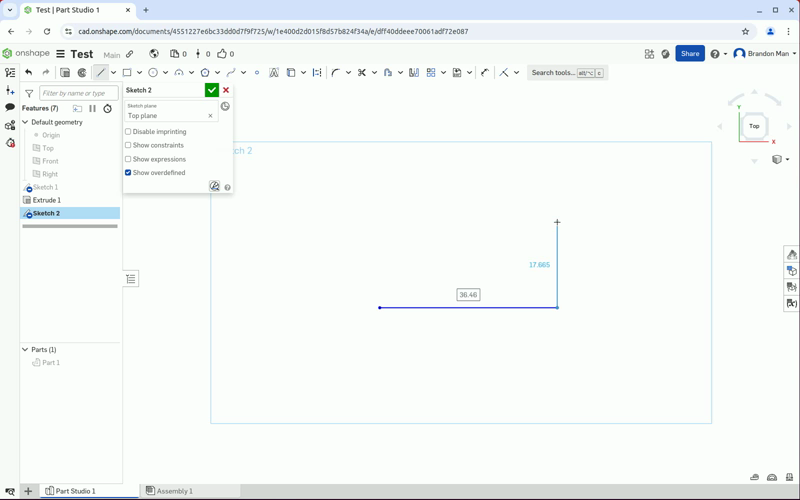
click(557, 221)
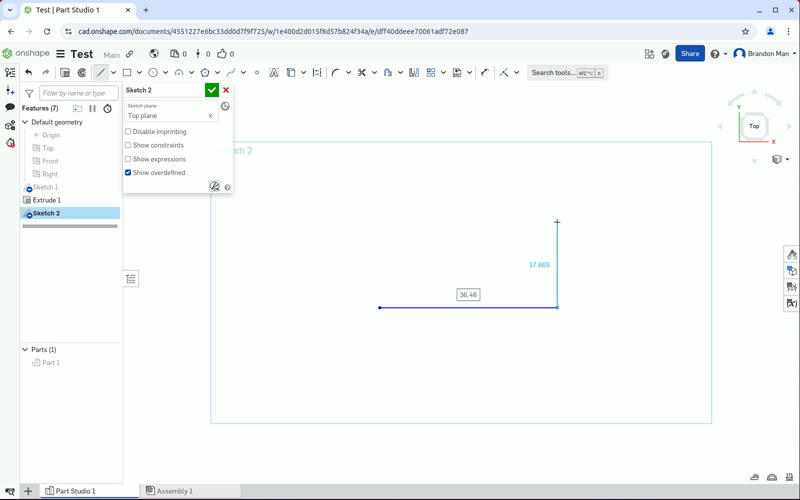
key_up(shift)
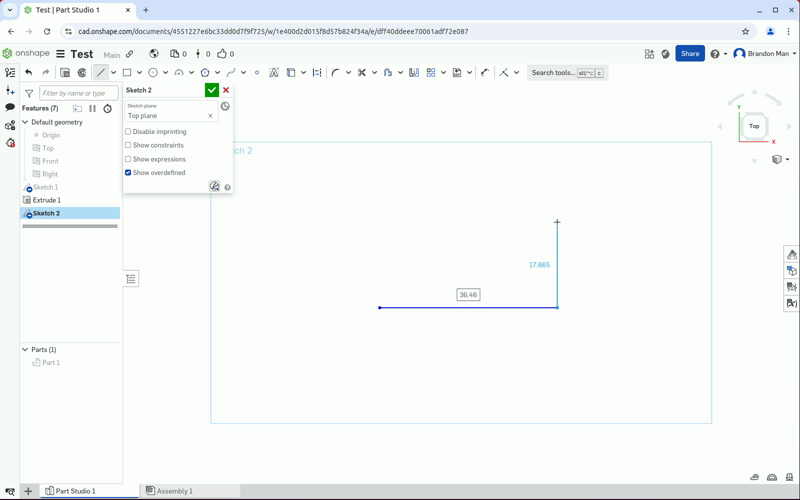
key_down(shift)
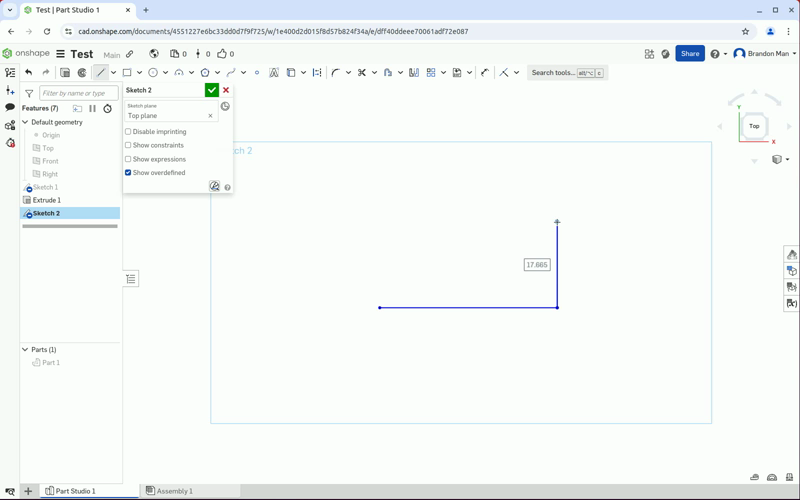
mouse_move(379, 221)
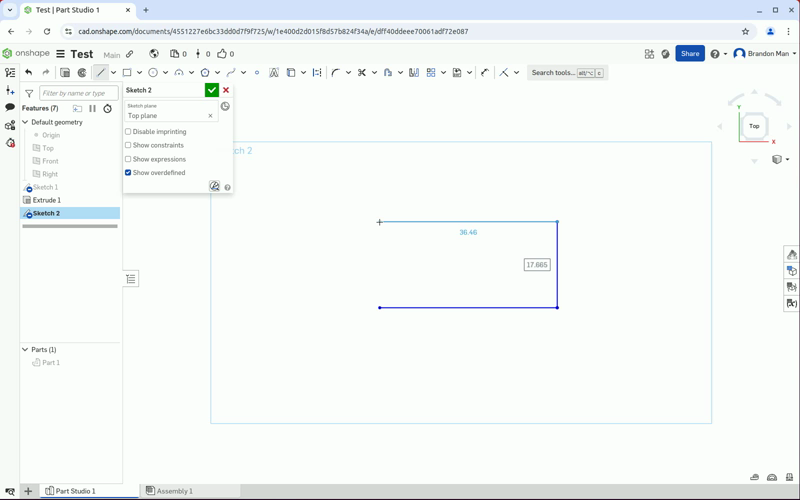
click(379, 221)
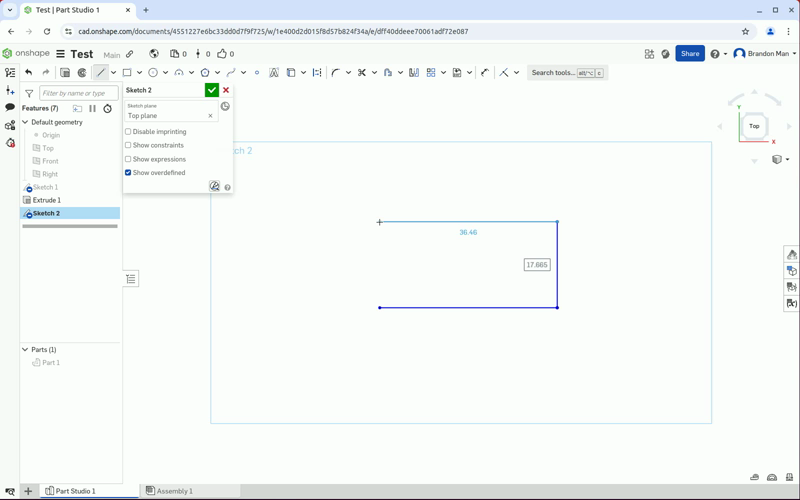
key_up(shift)
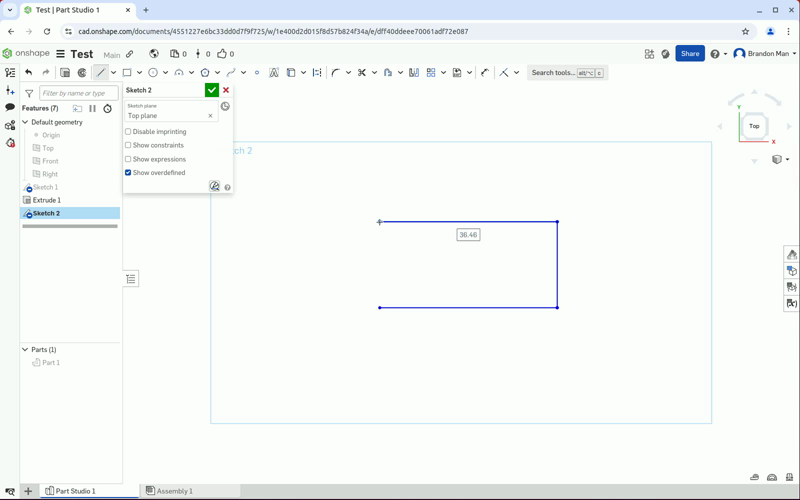
key_down(shift)
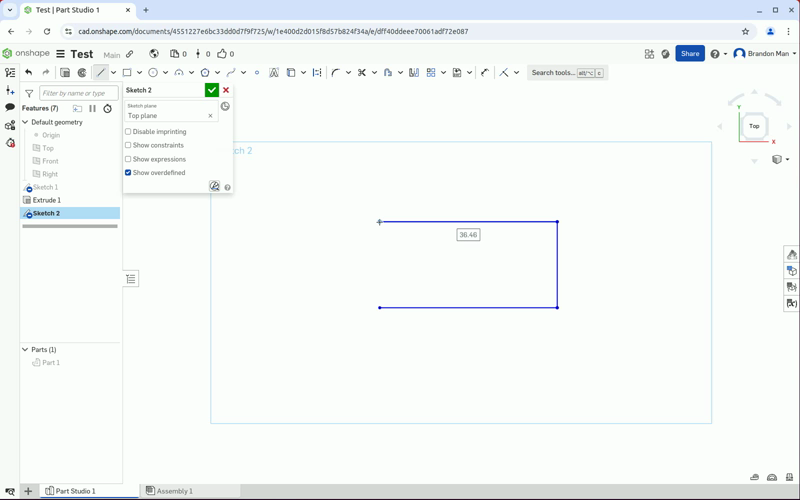
mouse_move(379, 307)
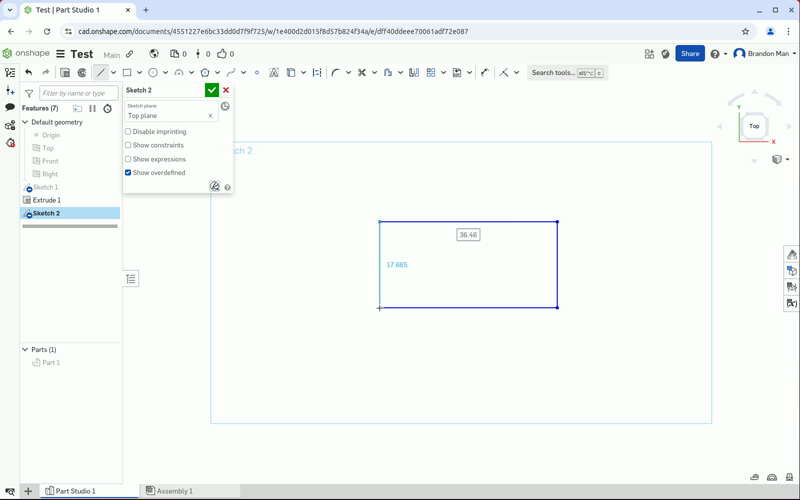
key_up(shift)
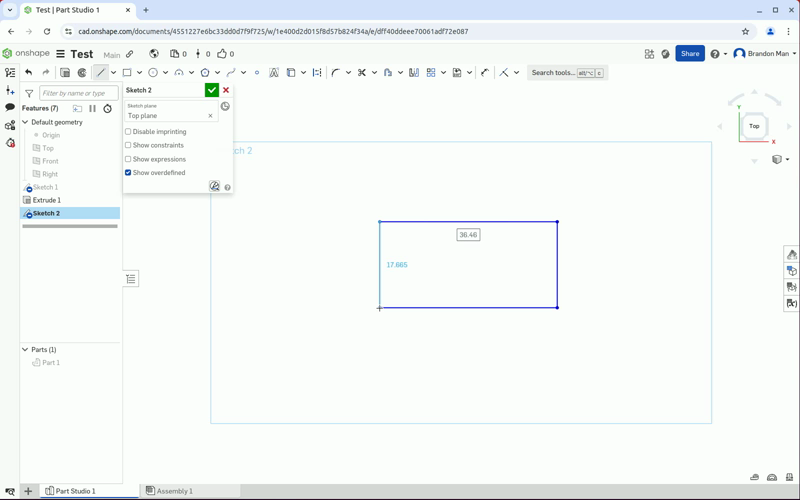
click(379, 307)
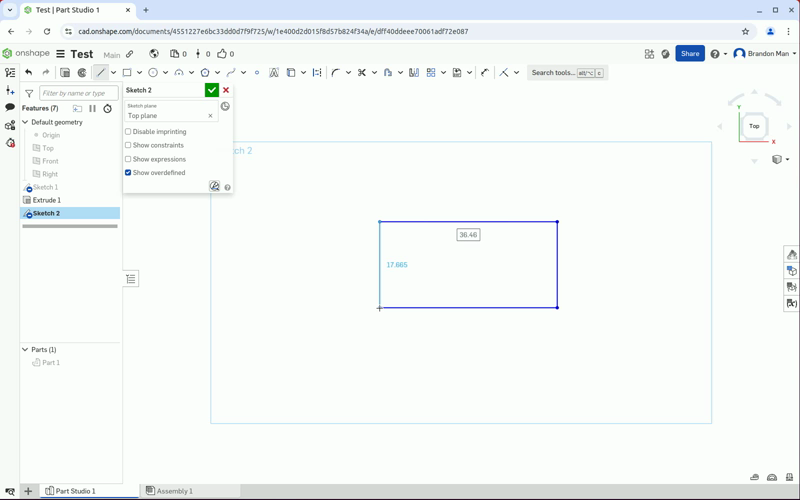
key(esc)
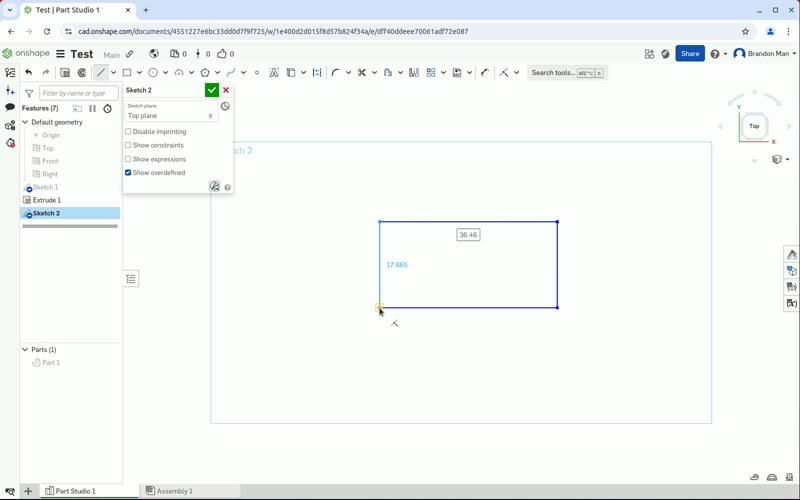
mouse_move(485, 272)
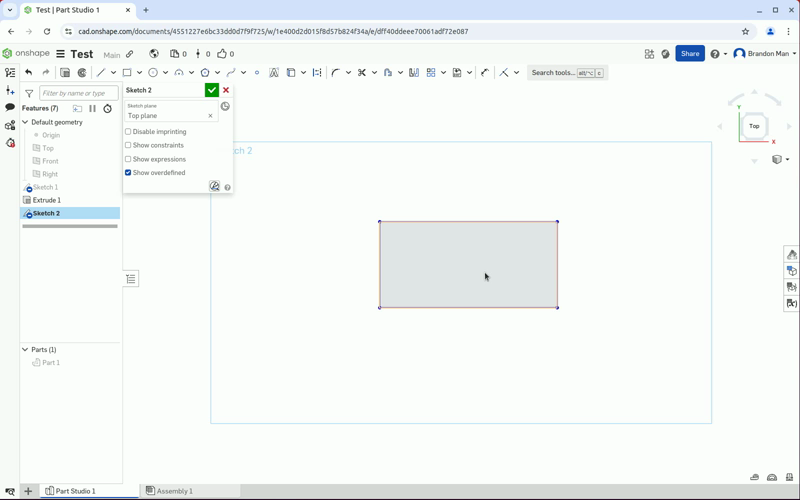
click(485, 272)
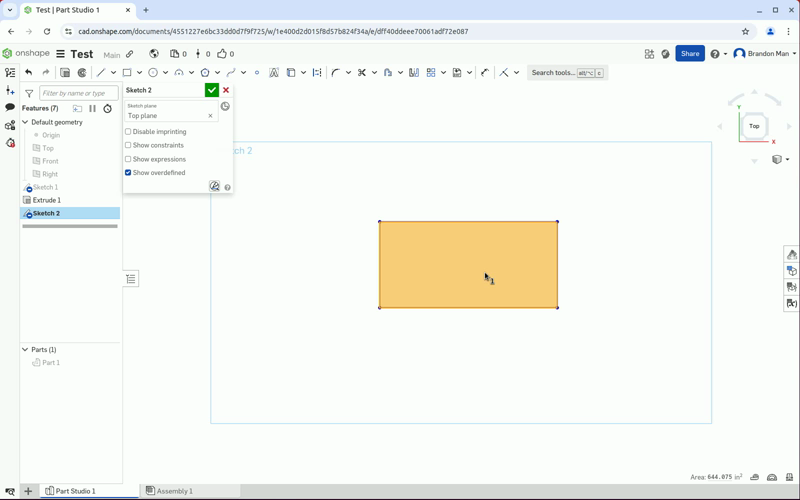
mouse_move(73, 352)
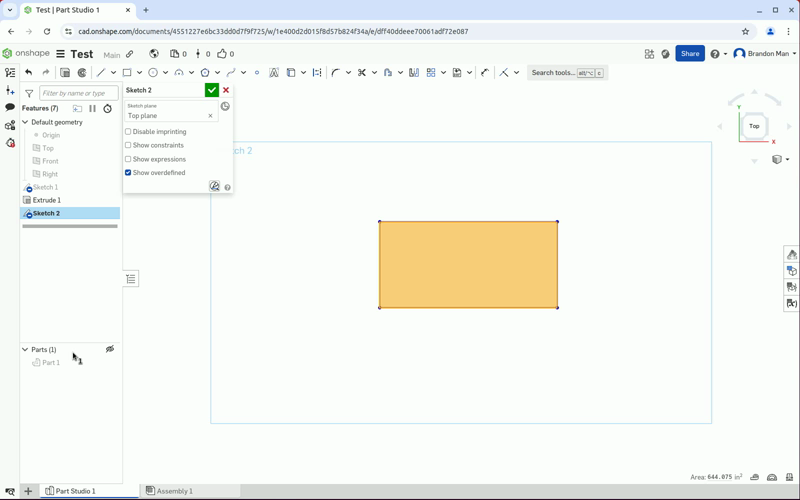
key(shift+y)
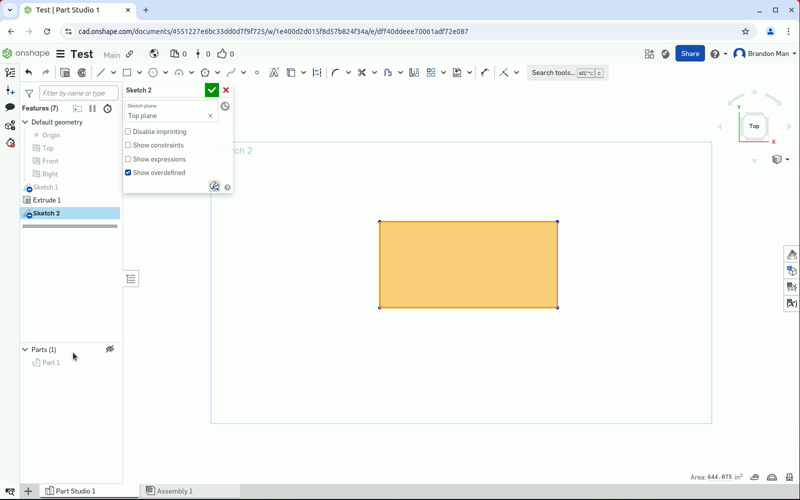
key(shift+e)
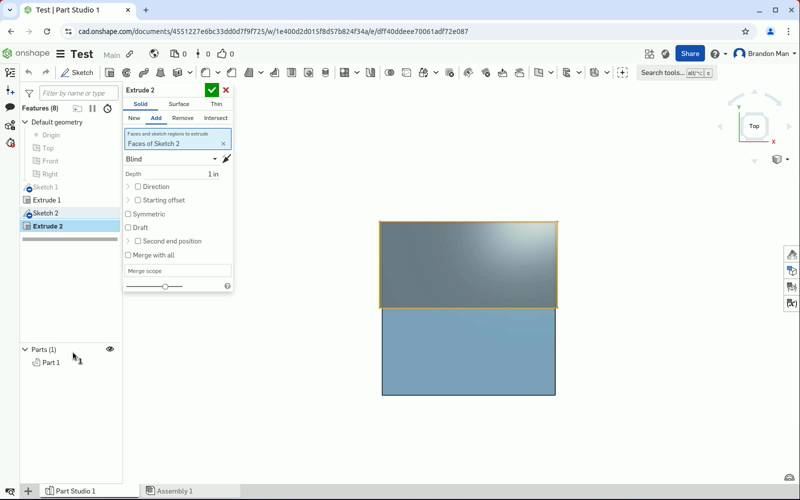
mouse_move(143, 106)
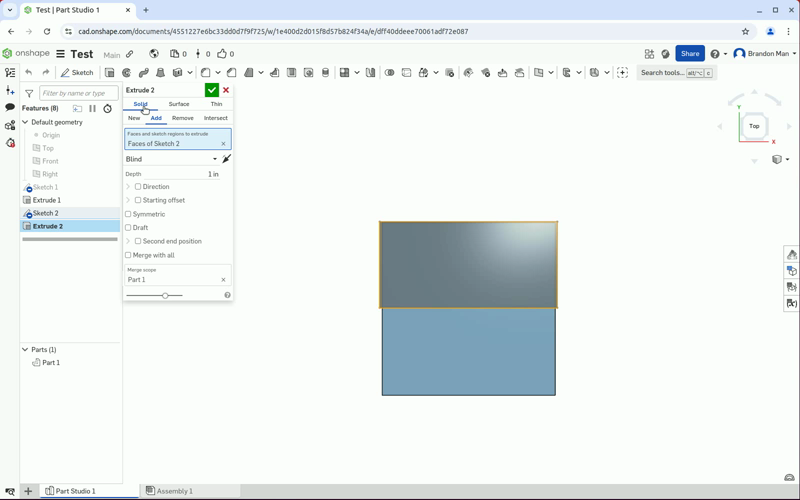
click(143, 106)
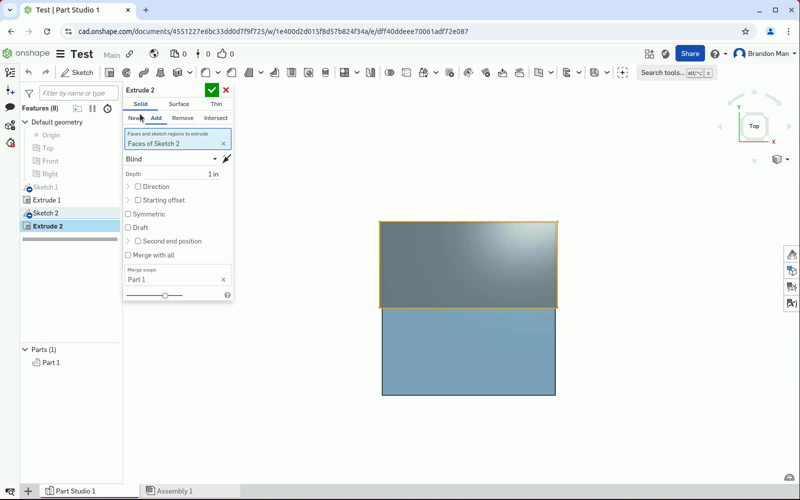
mouse_move(137, 120)
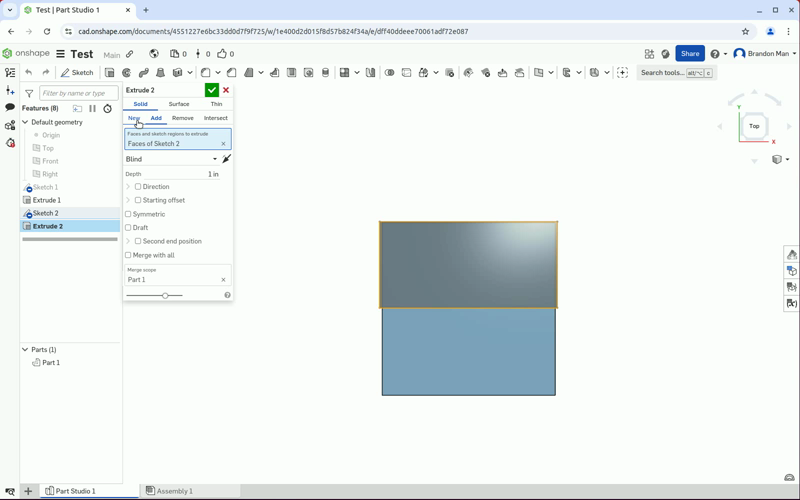
click(137, 120)
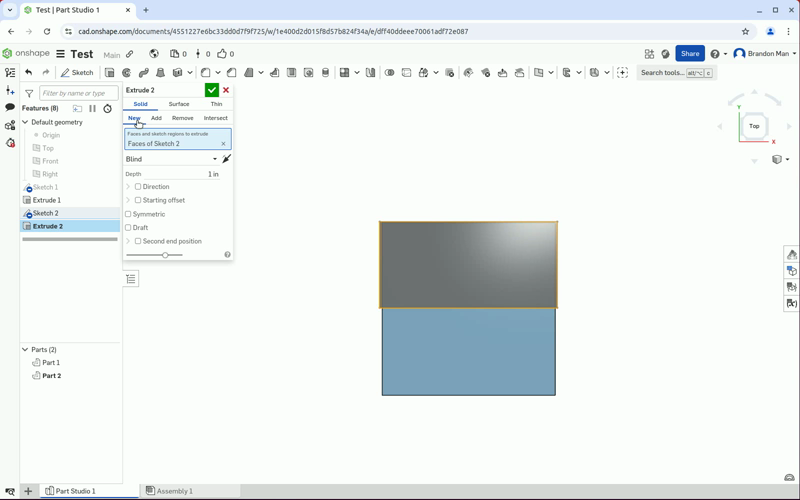
key(tab, 4)
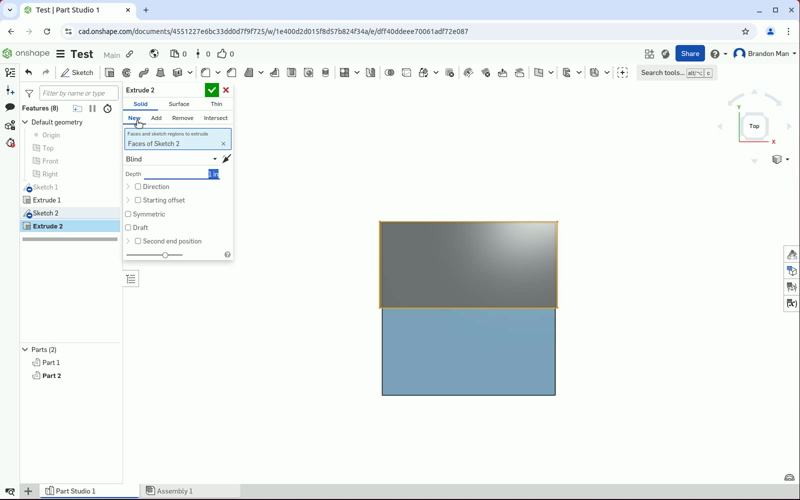
text(17.813)
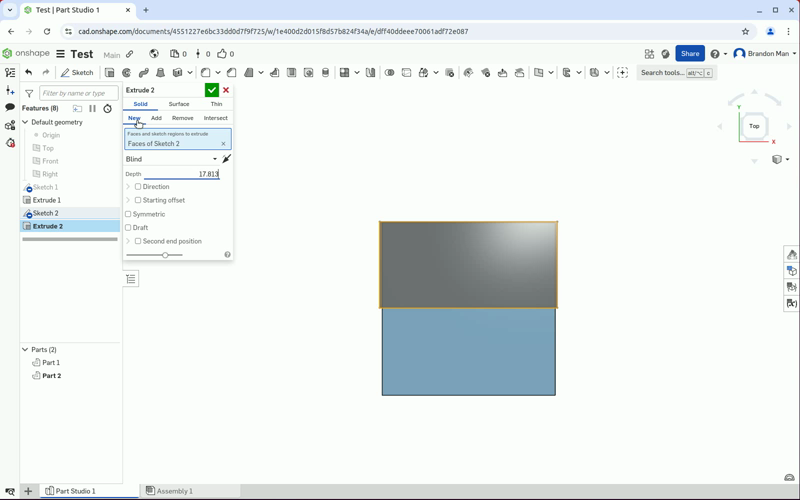
key(enter)
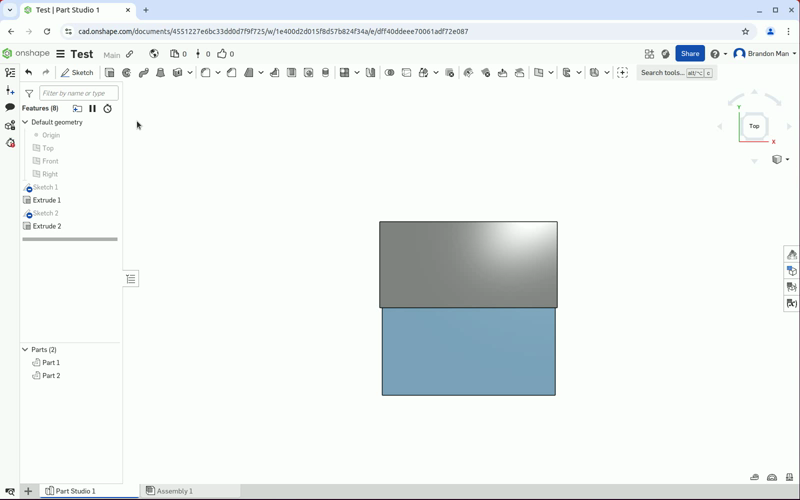
key(shift+h)
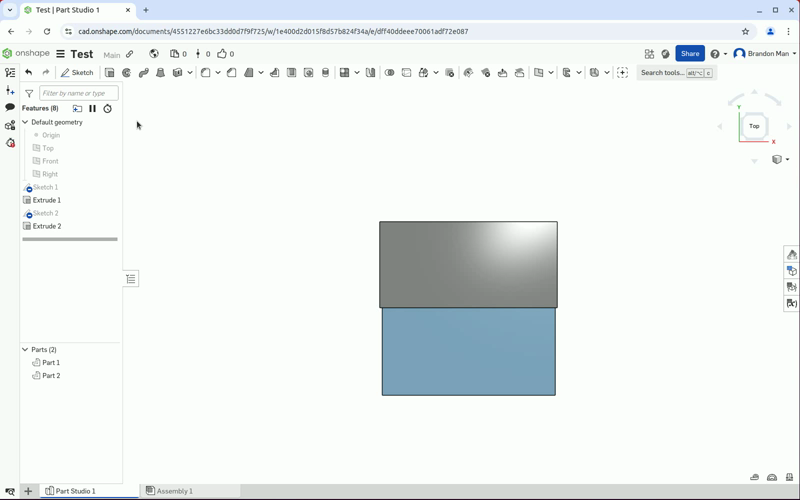
key(shift+h)
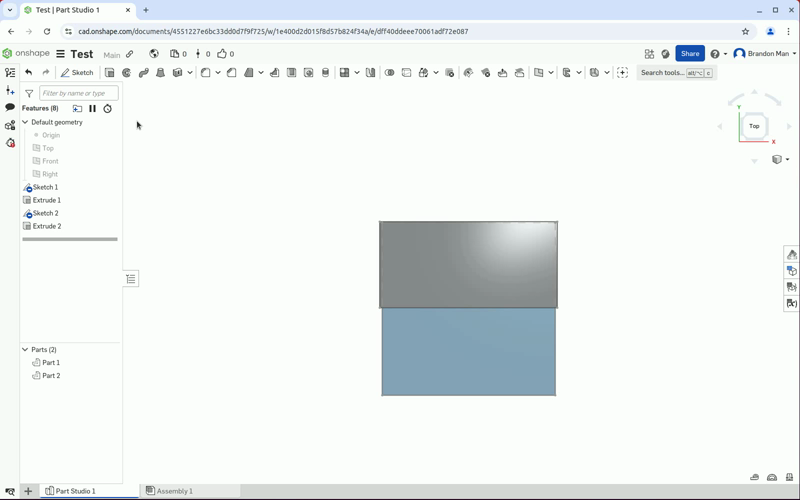
key(shift+7)
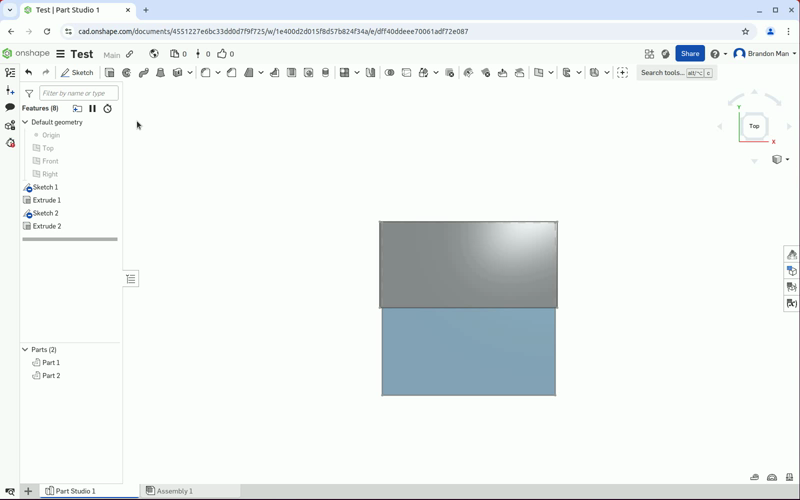
key(up, 3)
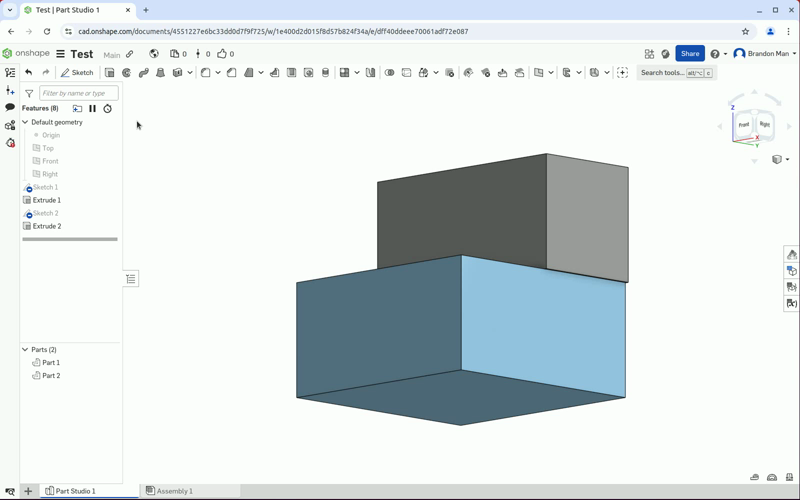
key(left, 3)
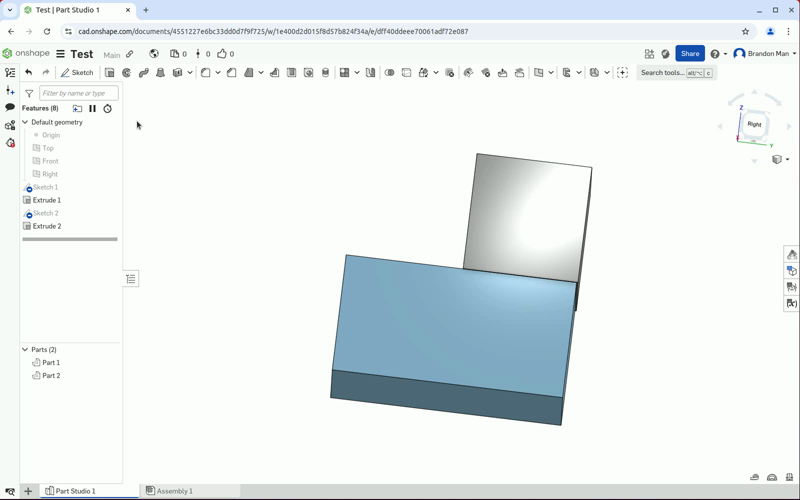
key(right, 3)
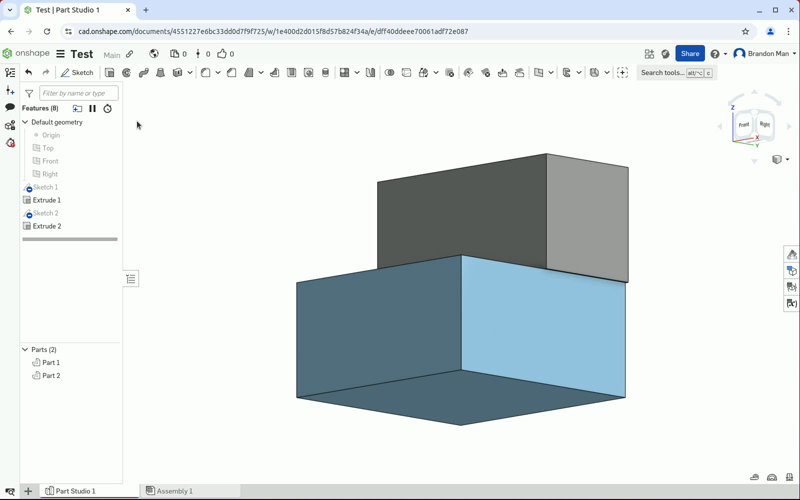
key(down, 3)
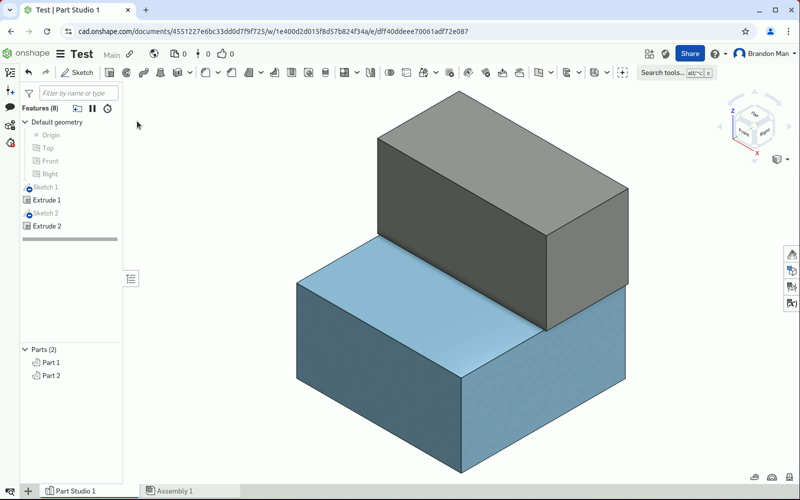
mouse_move(73, 189)
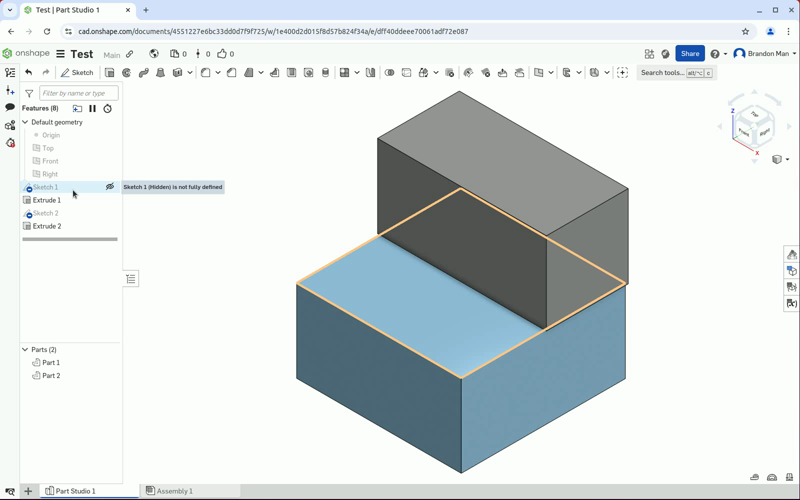
click(73, 189)